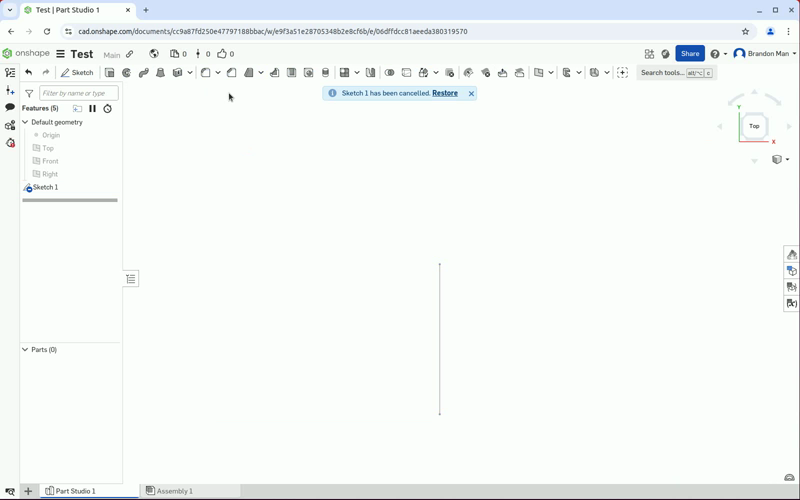
key(shift+h)
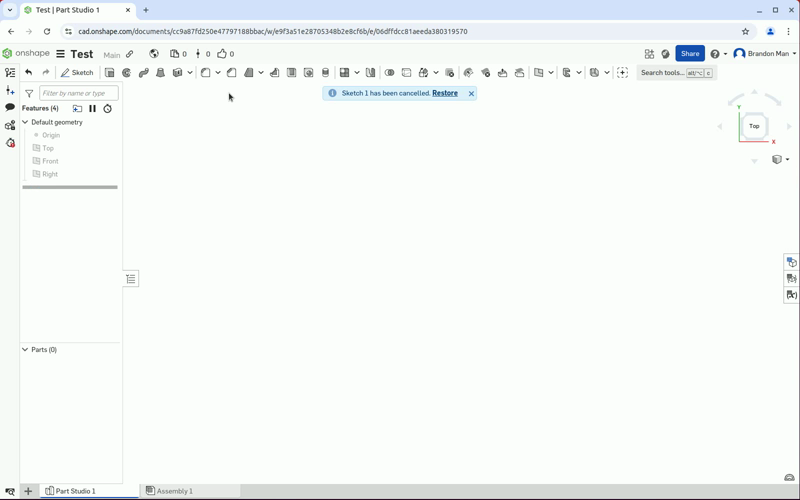
mouse_move(73, 352)
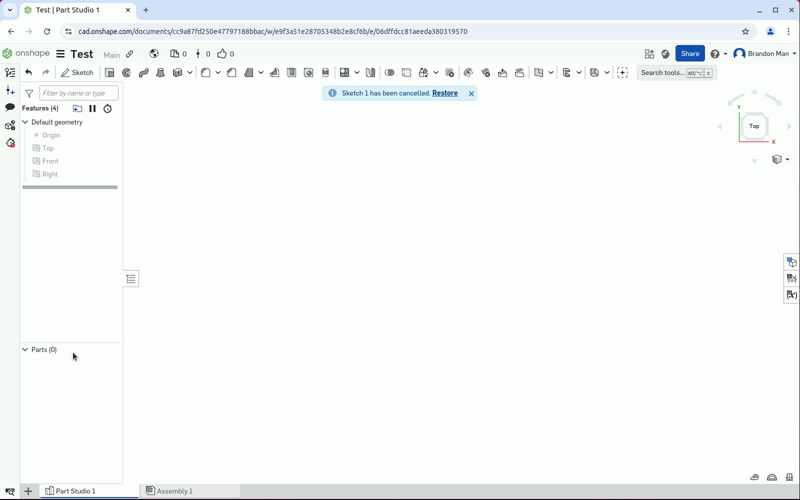
key(y)
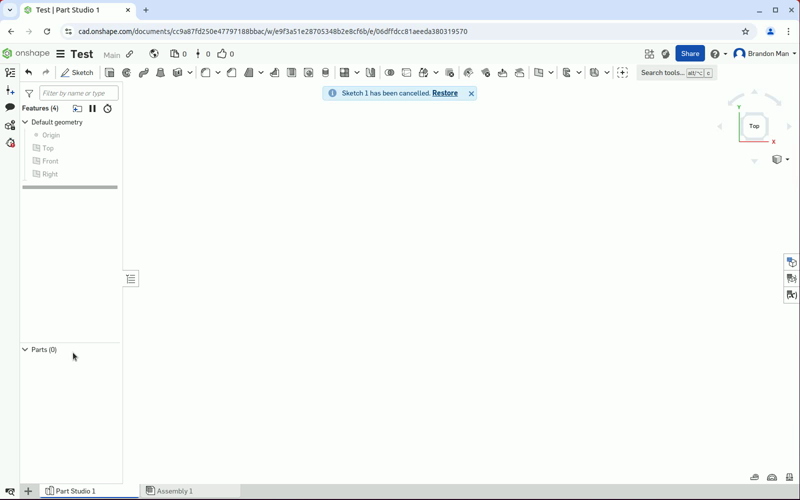
key(shift+p)
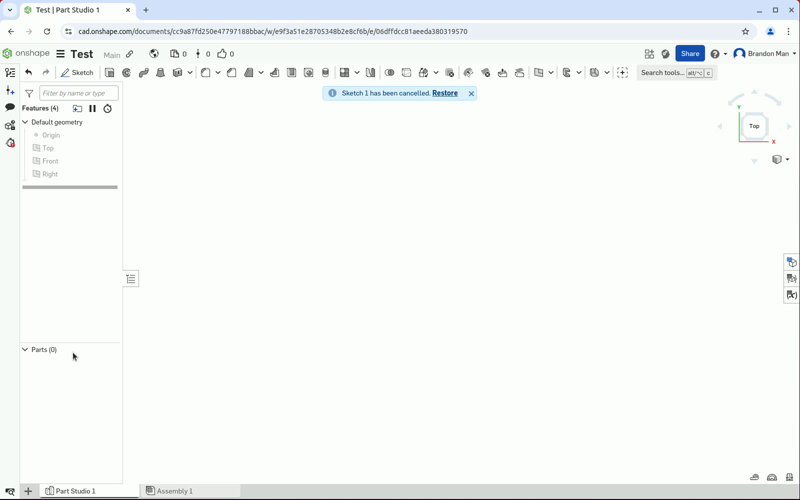
key(space)
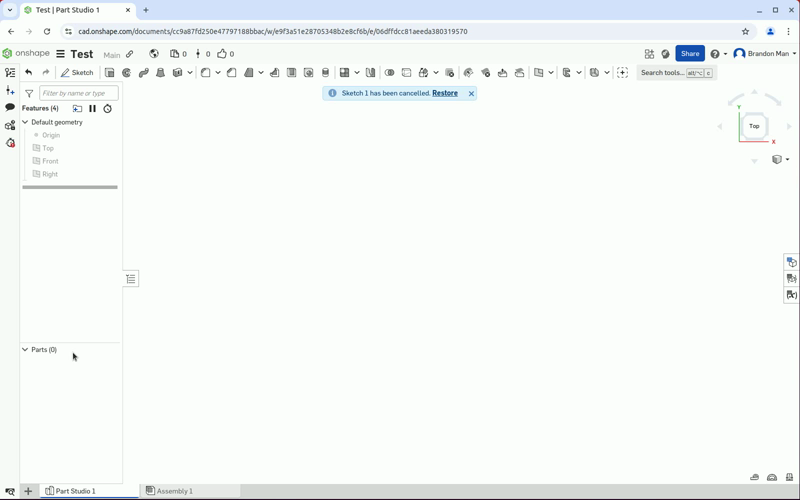
key_down(shift)
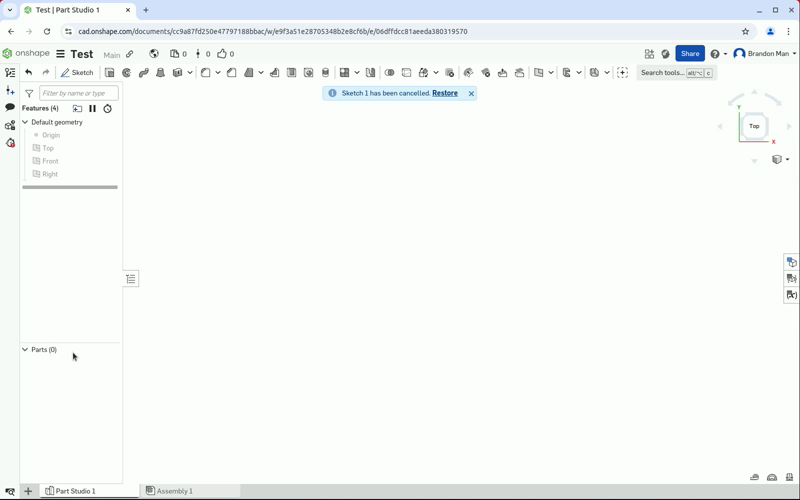
key(up)
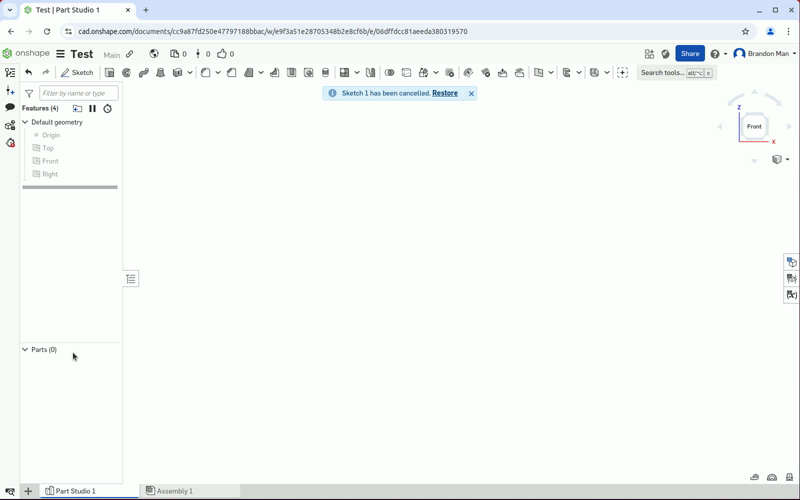
key_up(shift)
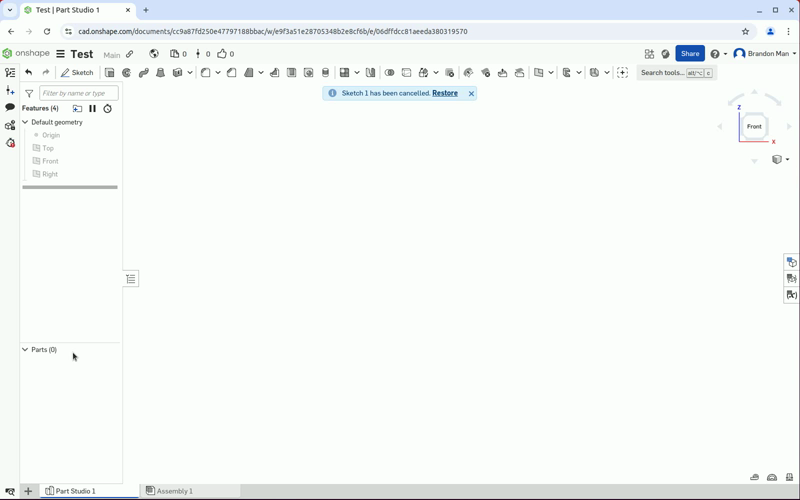
mouse_move(73, 352)
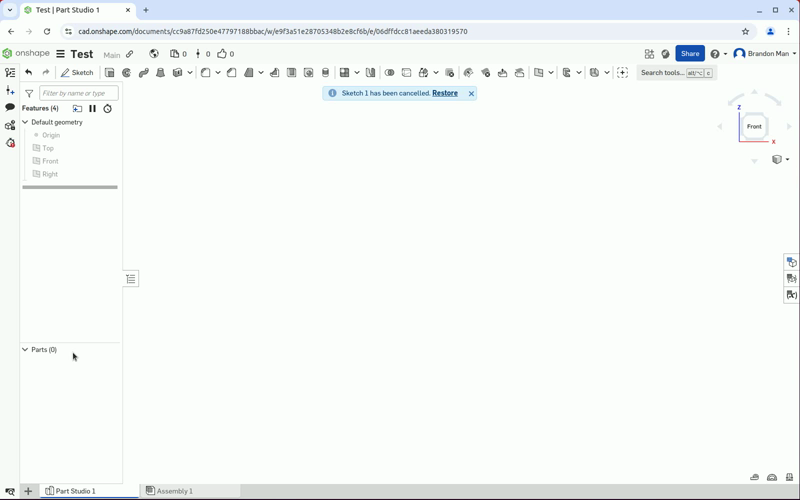
key(shift+y)
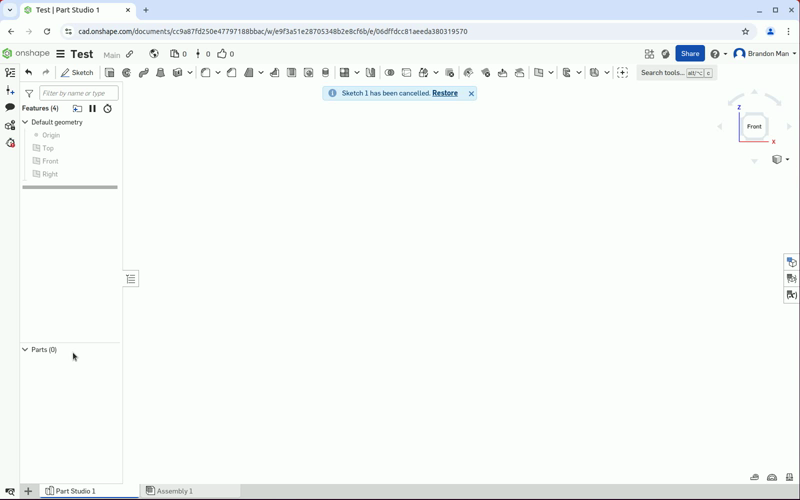
key(shift+s)
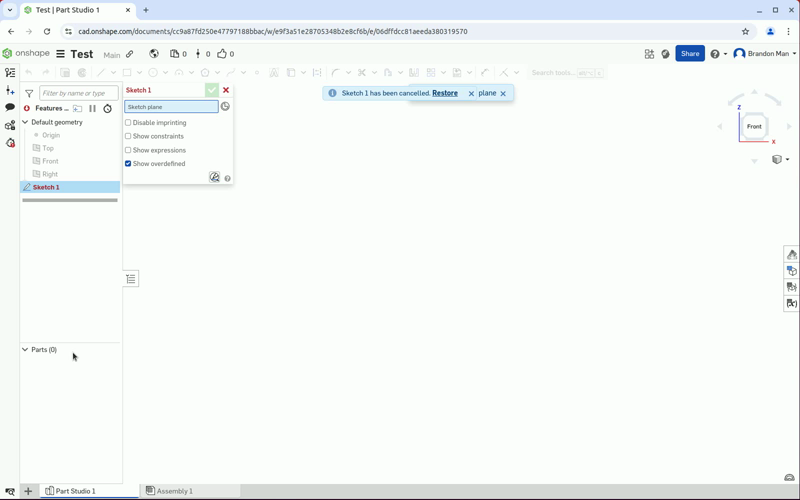
mouse_move(73, 163)
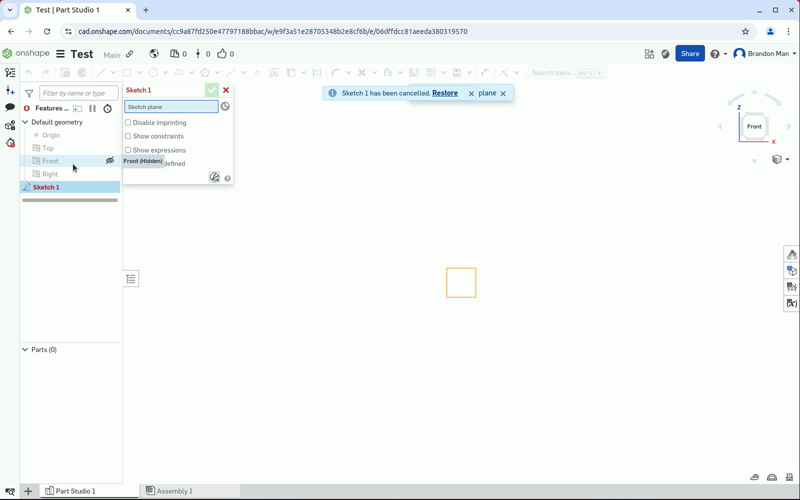
click(73, 163)
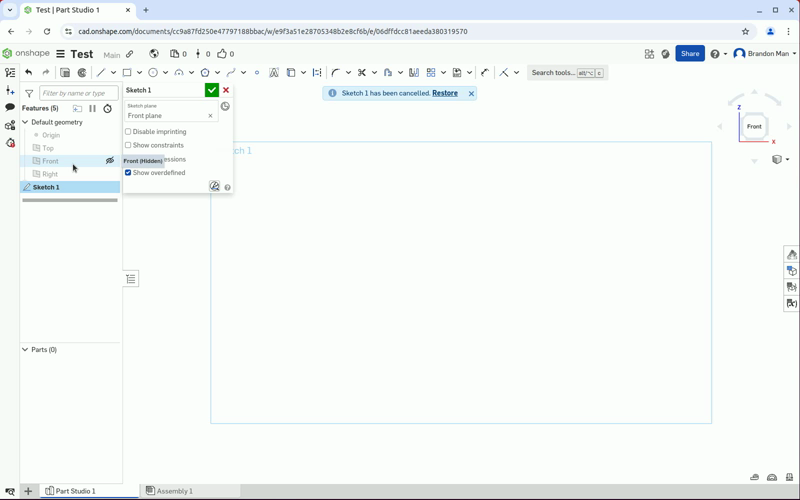
mouse_move(73, 352)
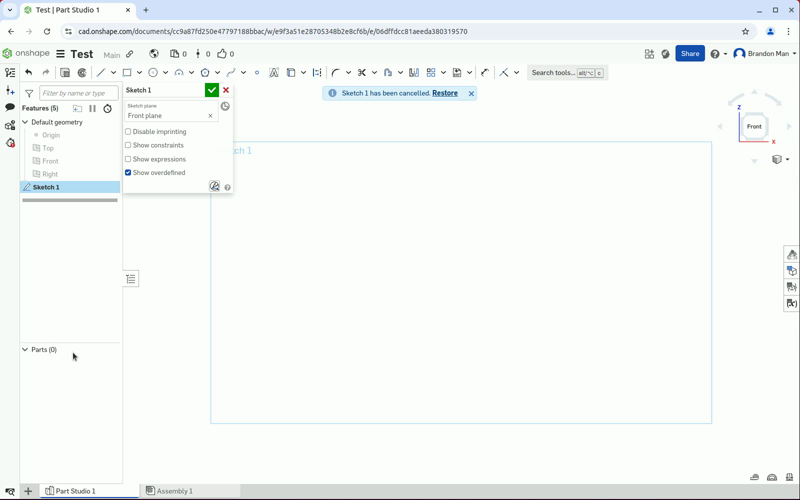
key(y)
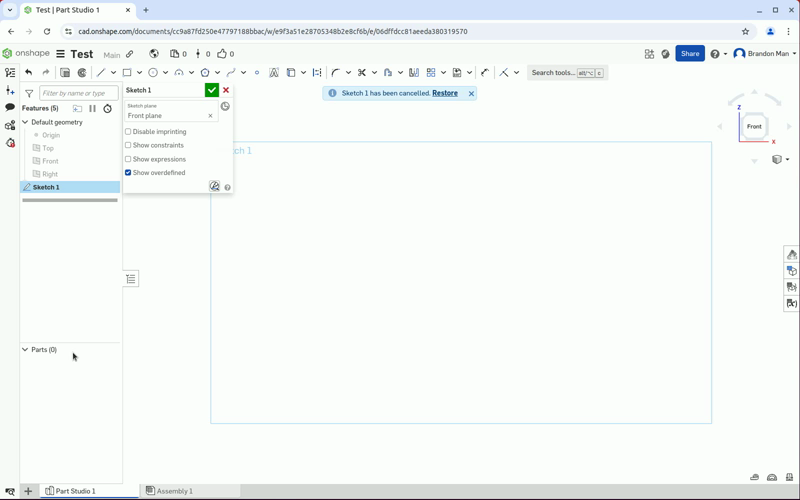
key(l)
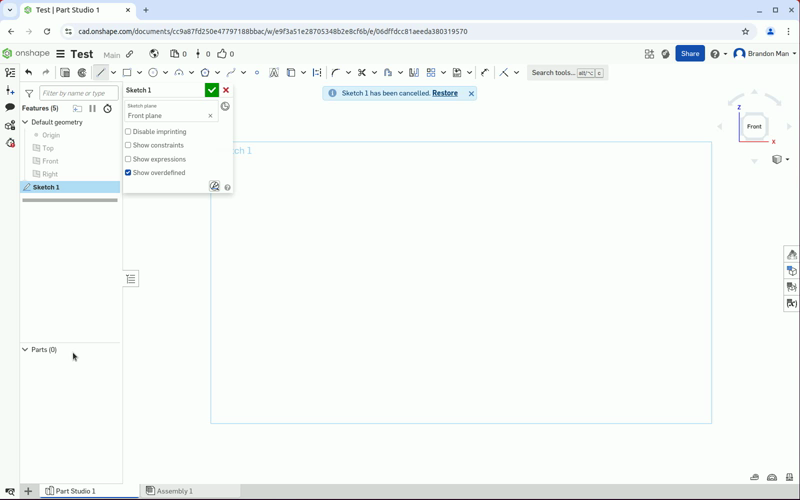
key_down(shift)
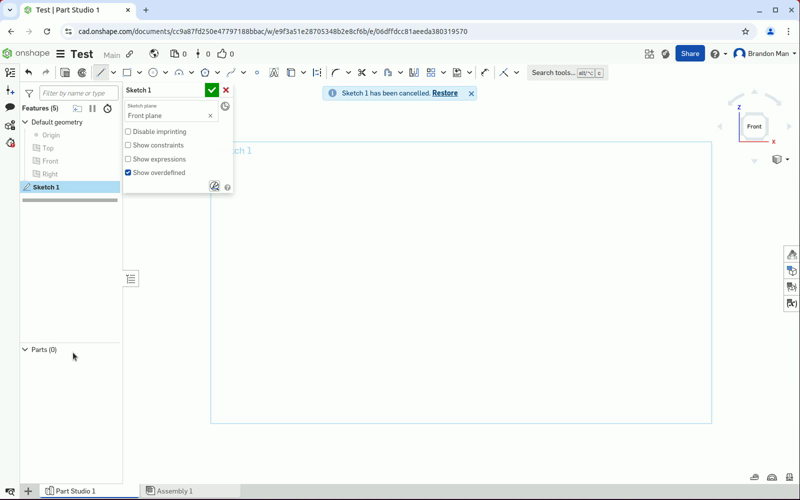
mouse_move(382, 318)
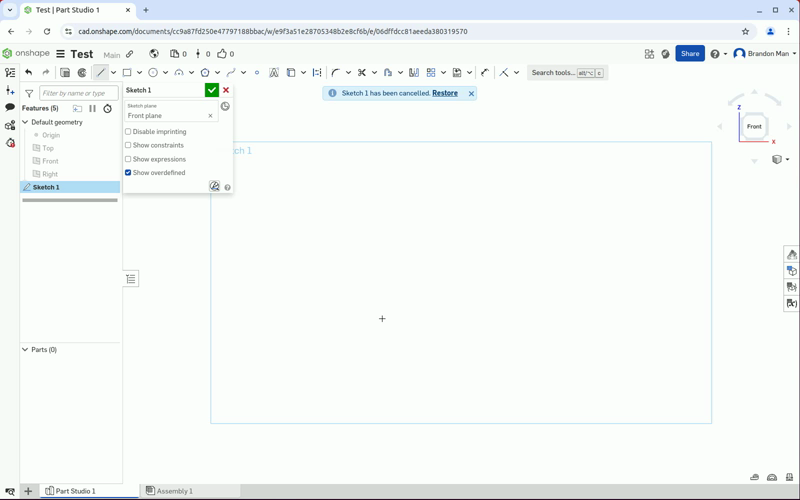
click(382, 318)
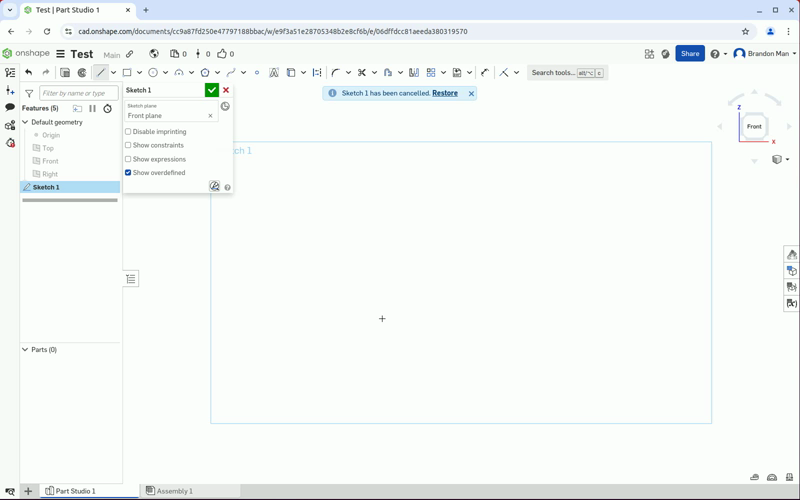
key_up(shift)
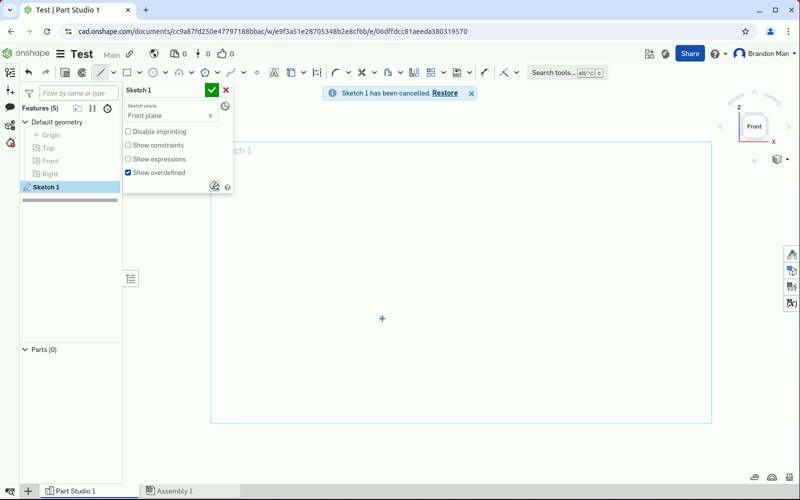
key_down(shift)
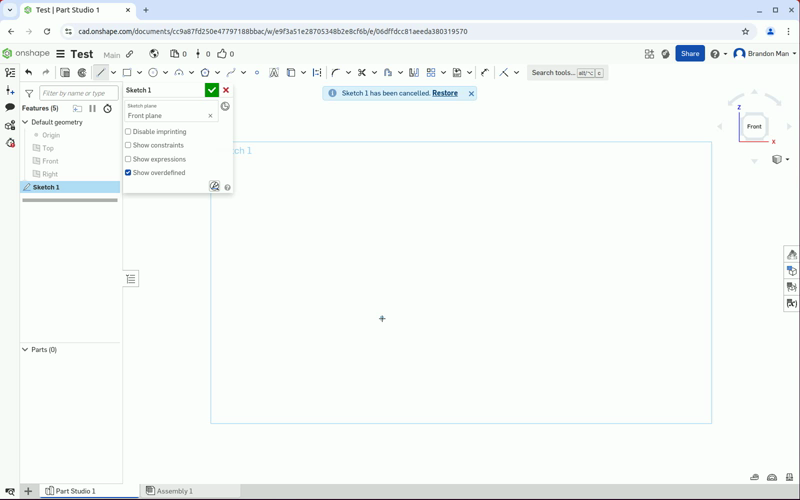
mouse_move(477, 318)
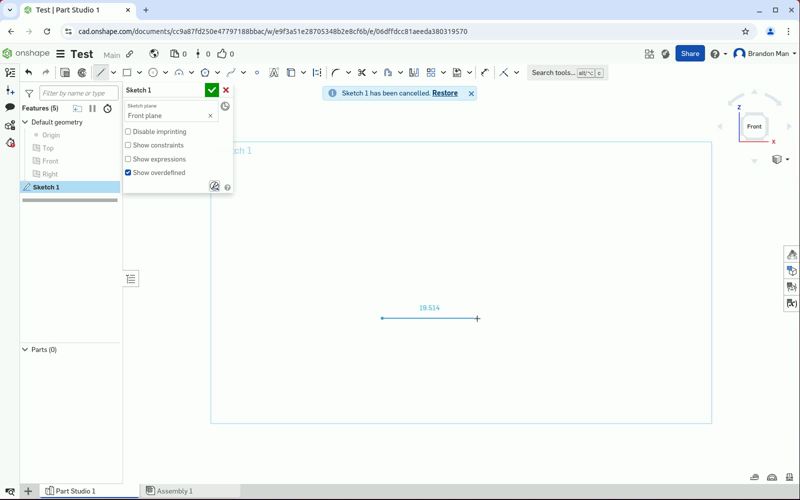
click(477, 318)
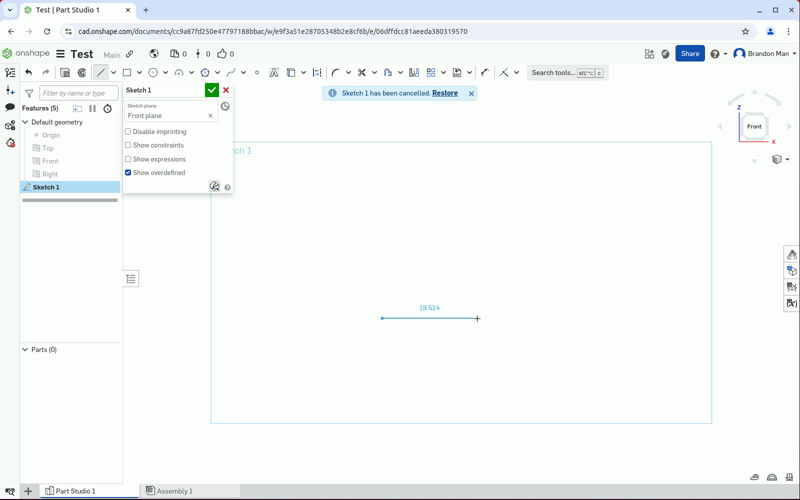
key_up(shift)
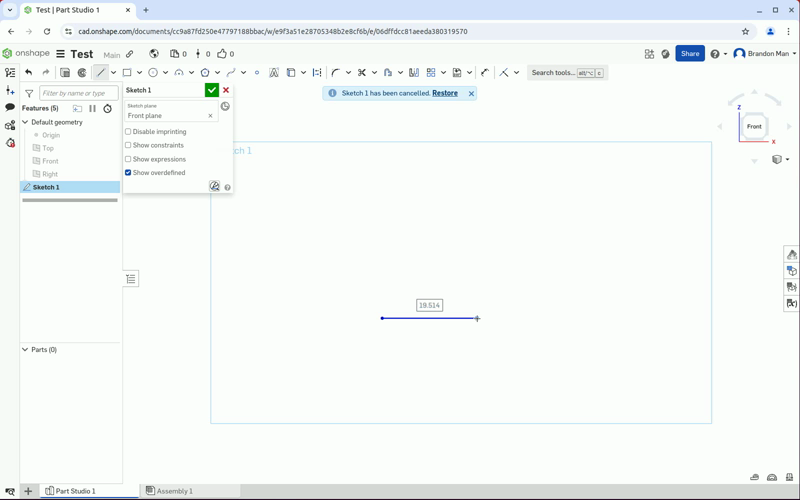
key_down(shift)
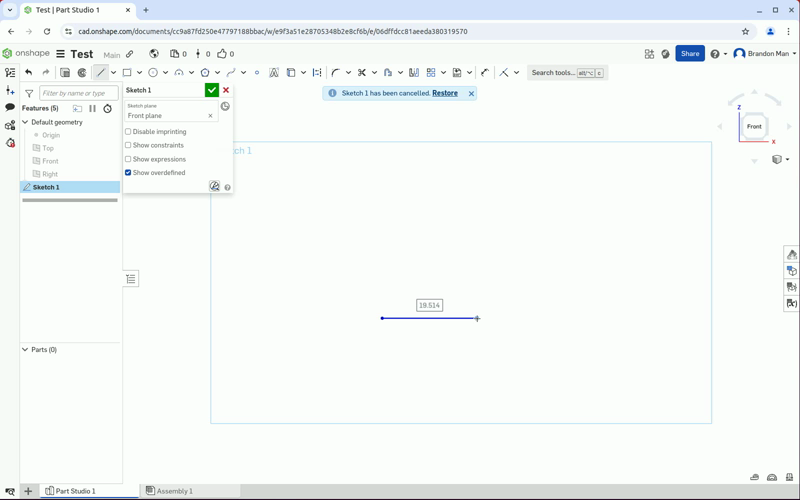
mouse_move(507, 318)
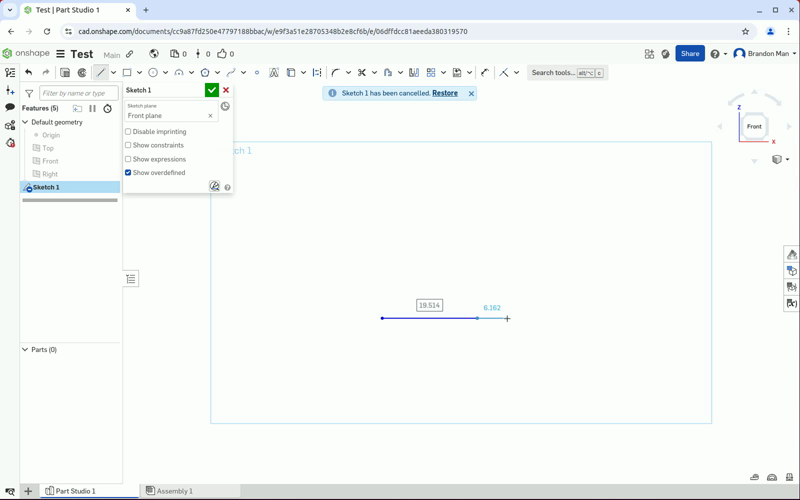
mouse_move(477, 260)
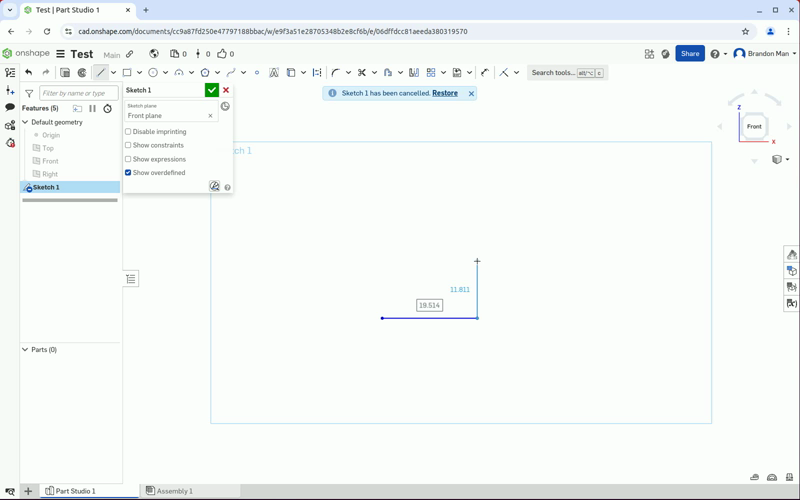
click(477, 260)
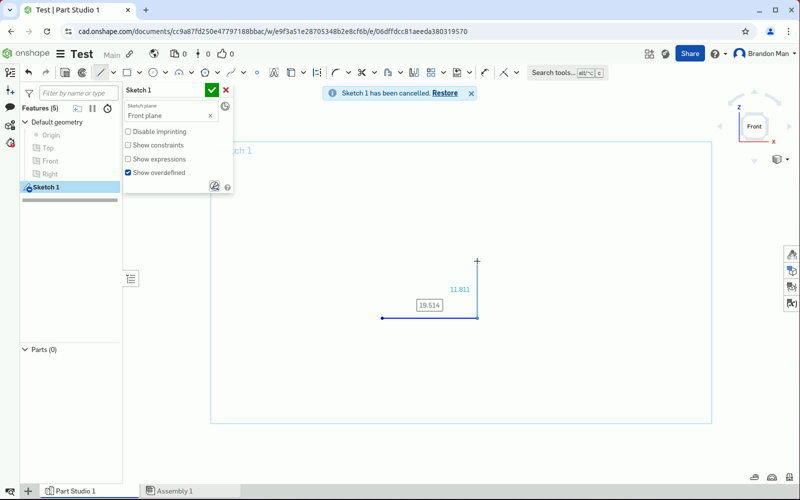
key_up(shift)
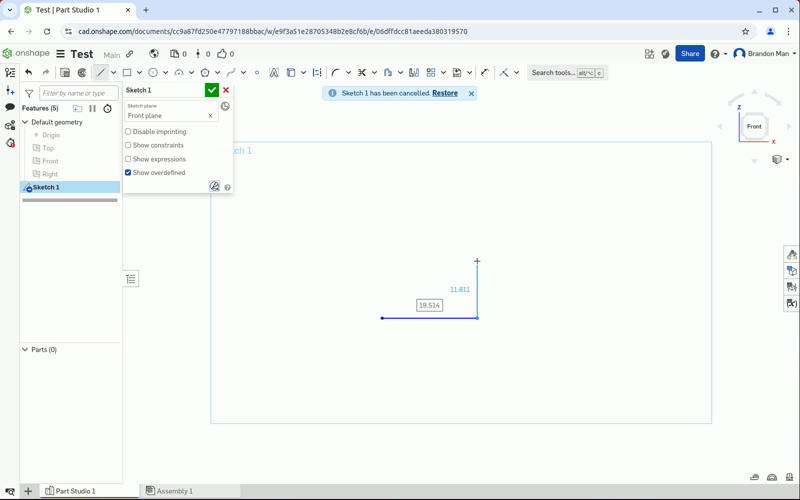
key_down(shift)
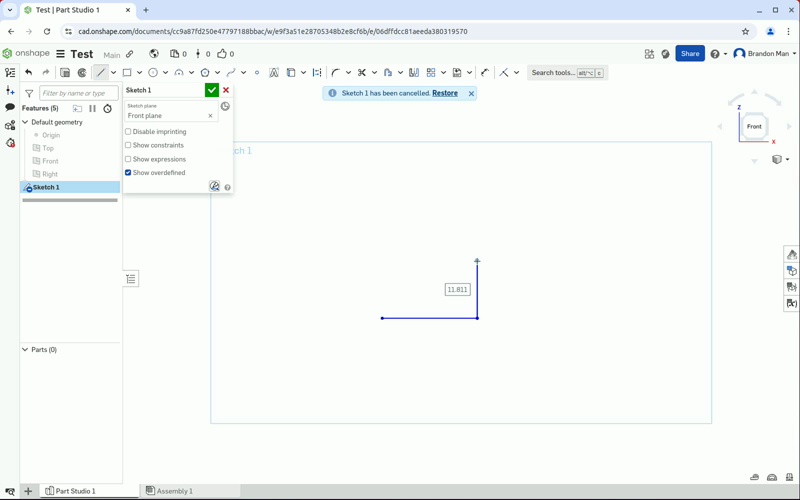
mouse_move(507, 260)
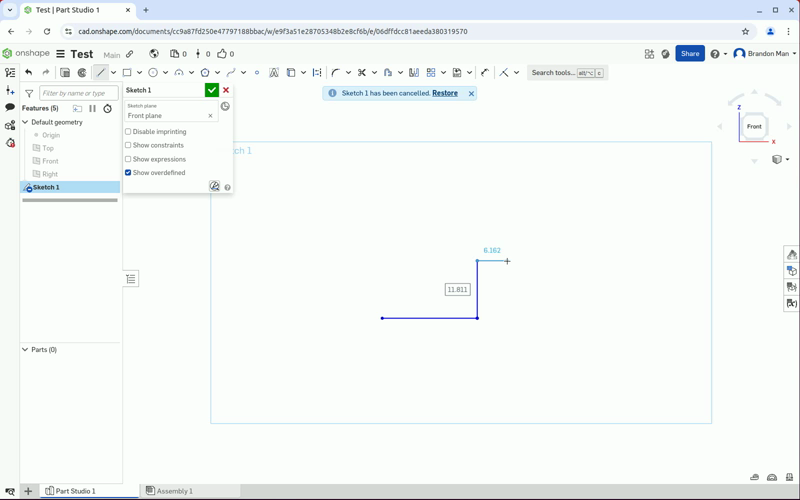
mouse_move(443, 260)
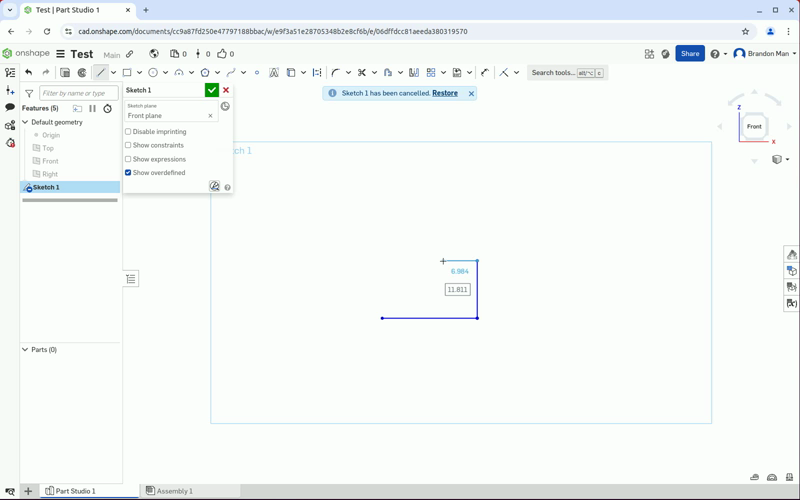
click(443, 260)
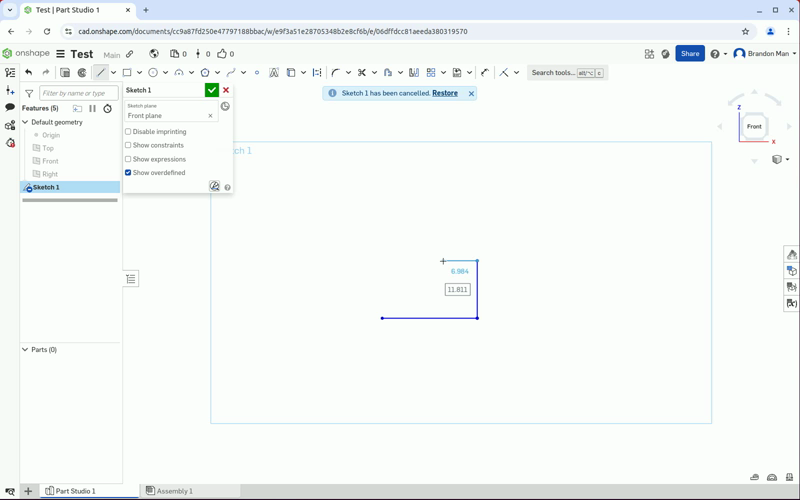
key_up(shift)
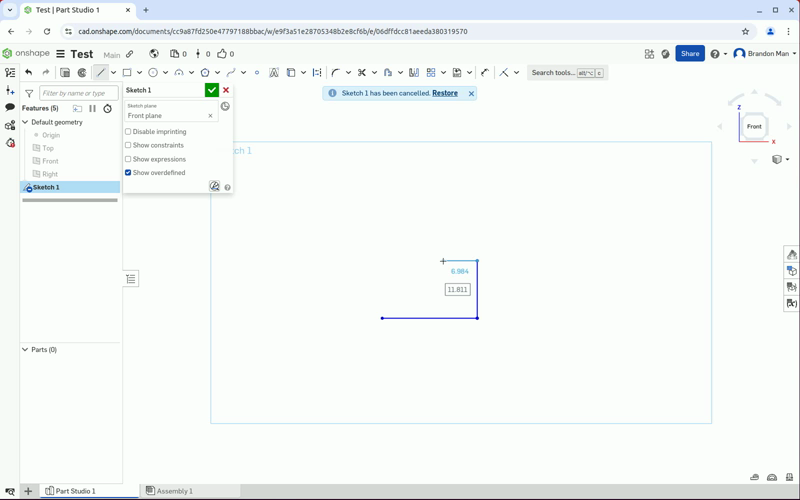
key_down(shift)
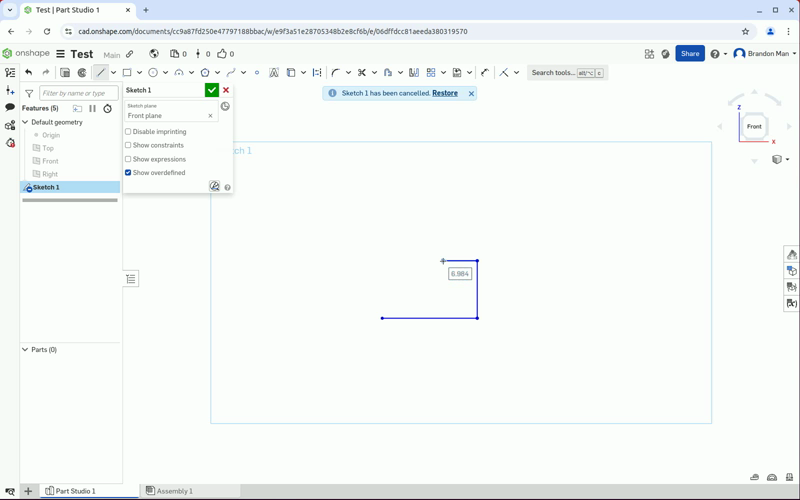
mouse_move(443, 199)
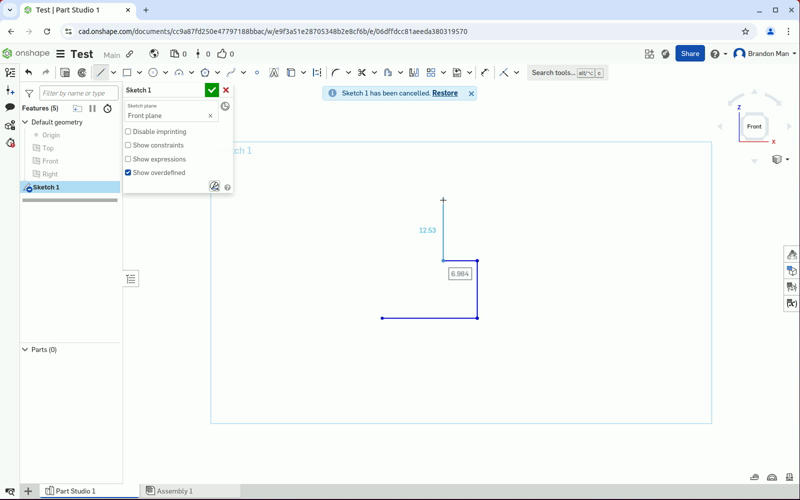
click(443, 199)
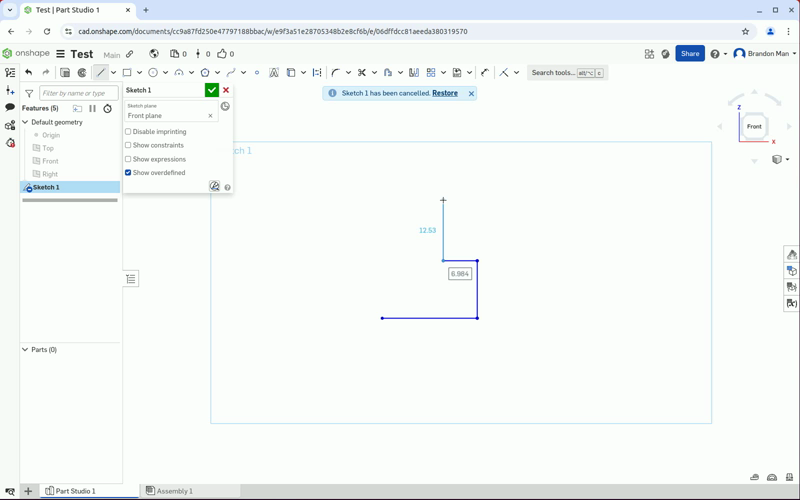
key_up(shift)
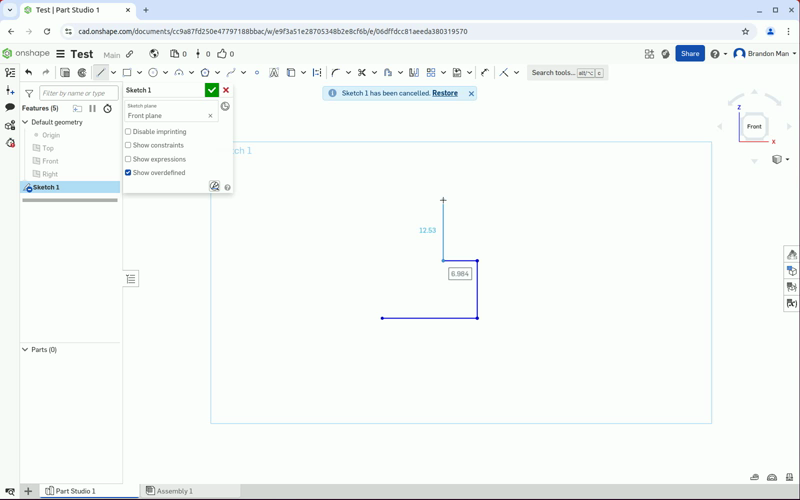
key_down(shift)
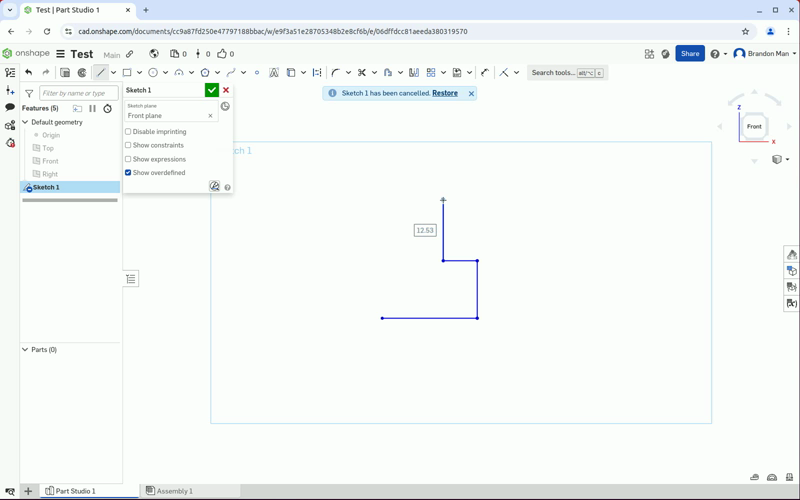
mouse_move(382, 199)
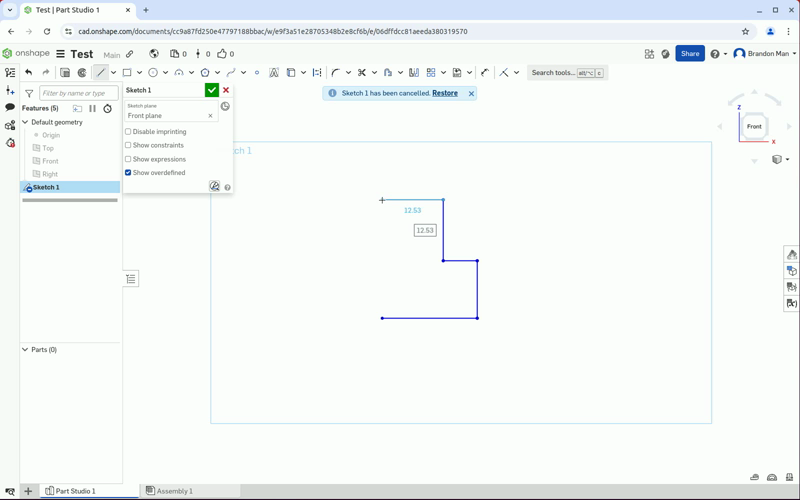
click(382, 199)
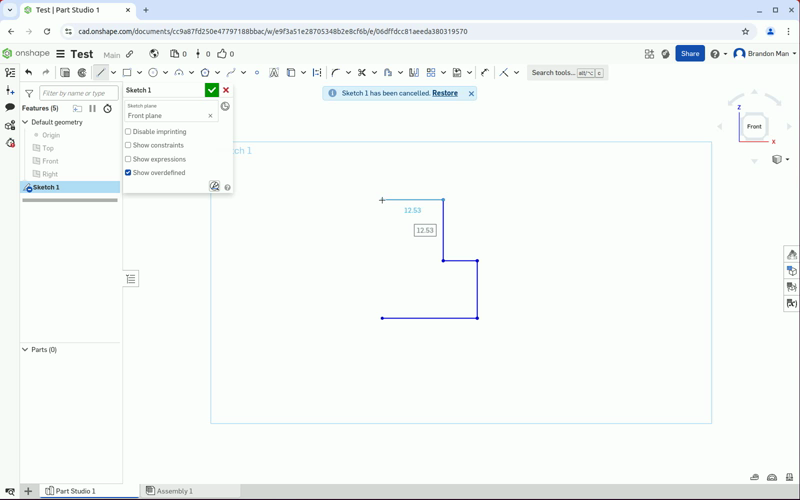
key_up(shift)
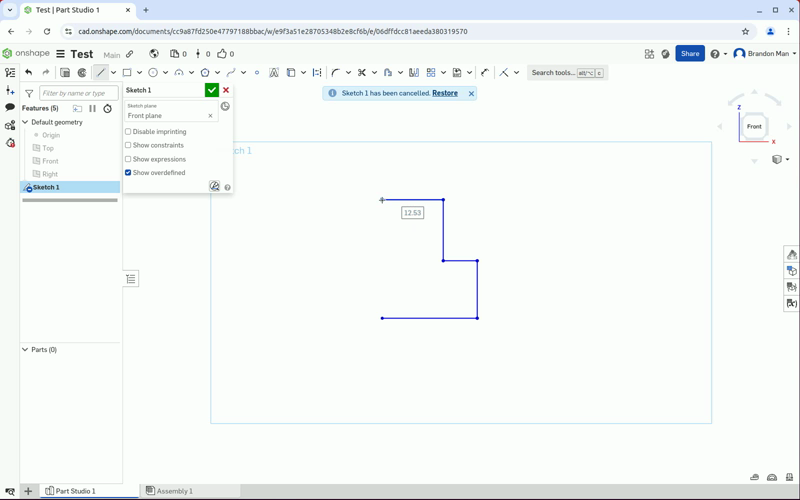
key_down(shift)
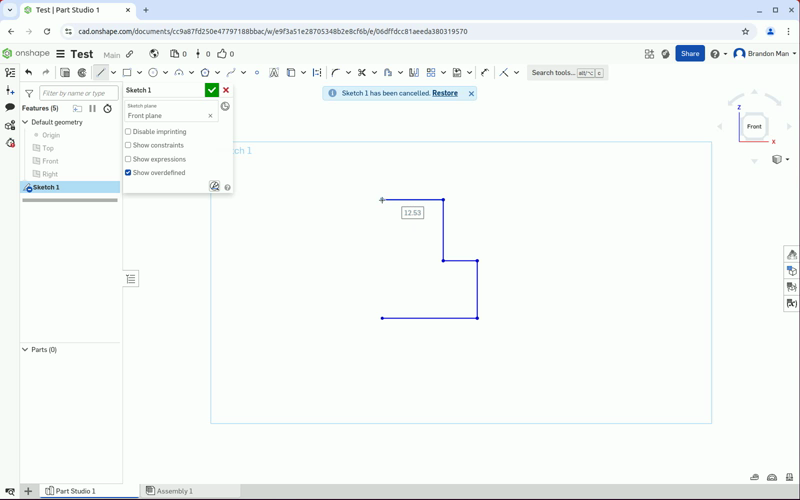
mouse_move(382, 318)
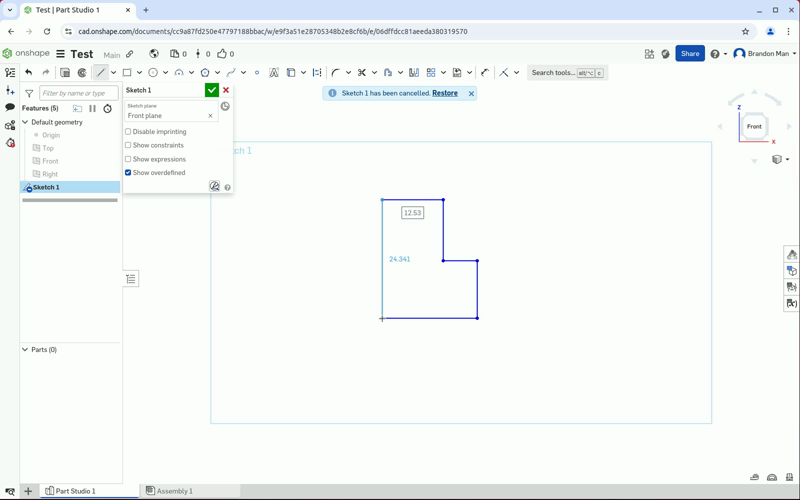
key_up(shift)
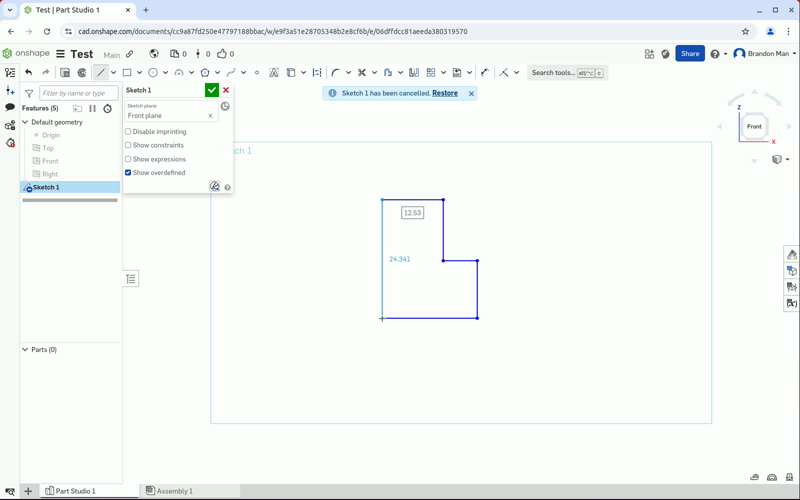
click(382, 318)
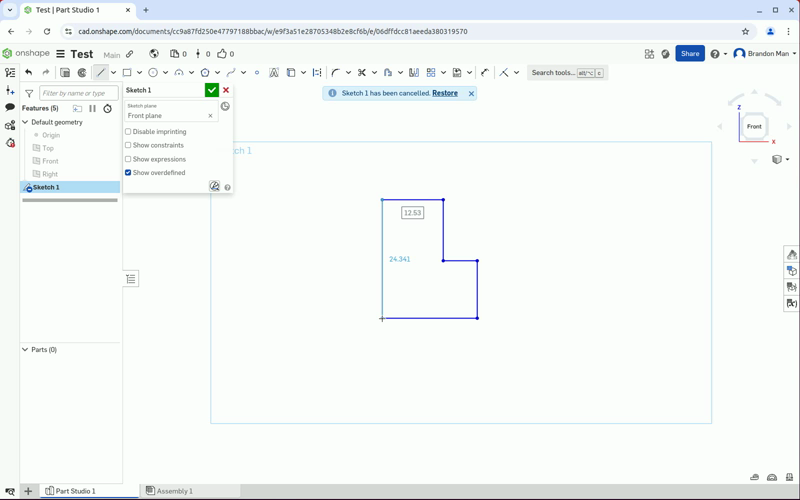
key(esc)
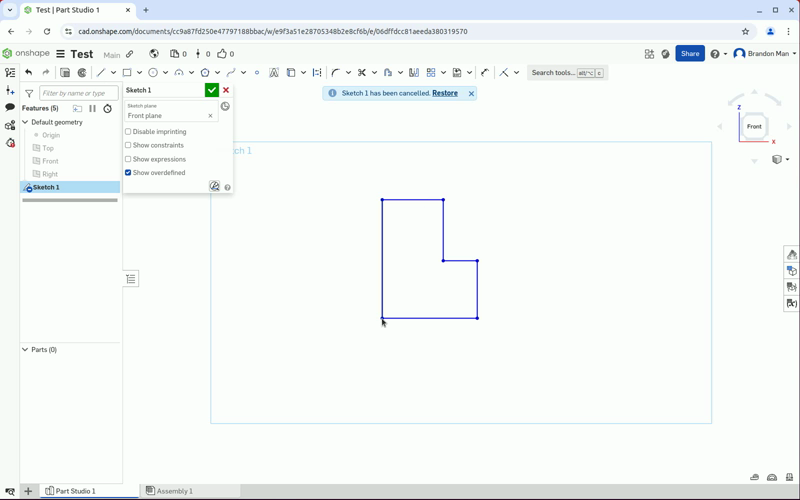
mouse_move(455, 284)
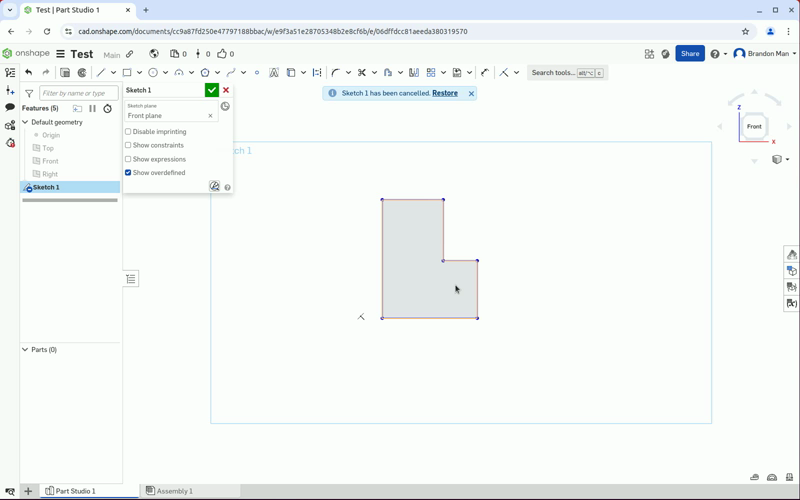
click(455, 284)
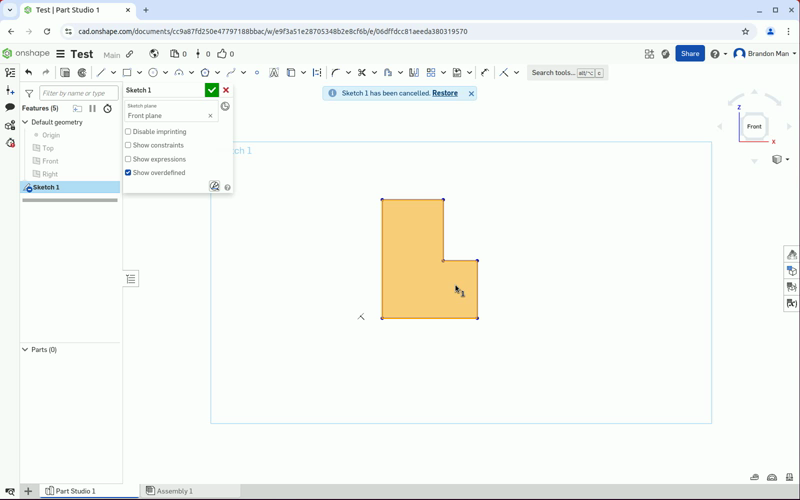
mouse_move(73, 352)
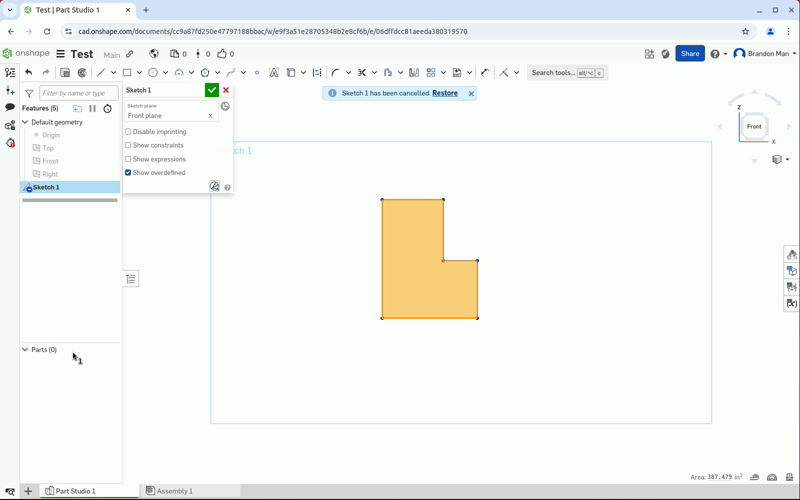
key(shift+y)
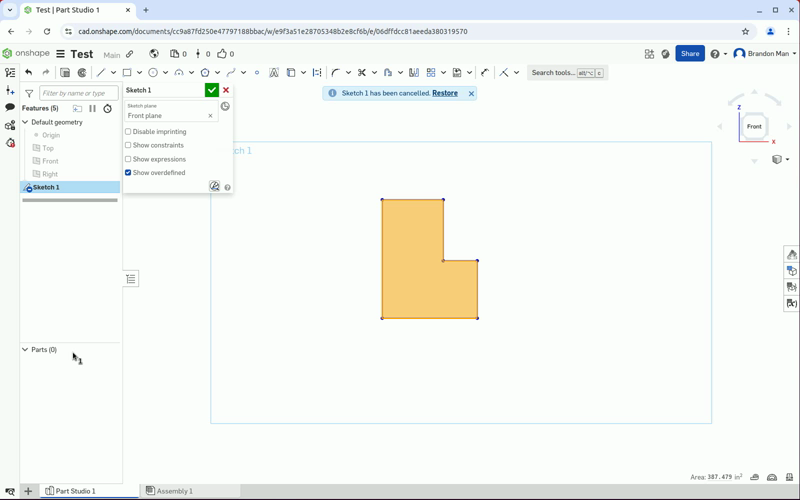
key(shift+e)
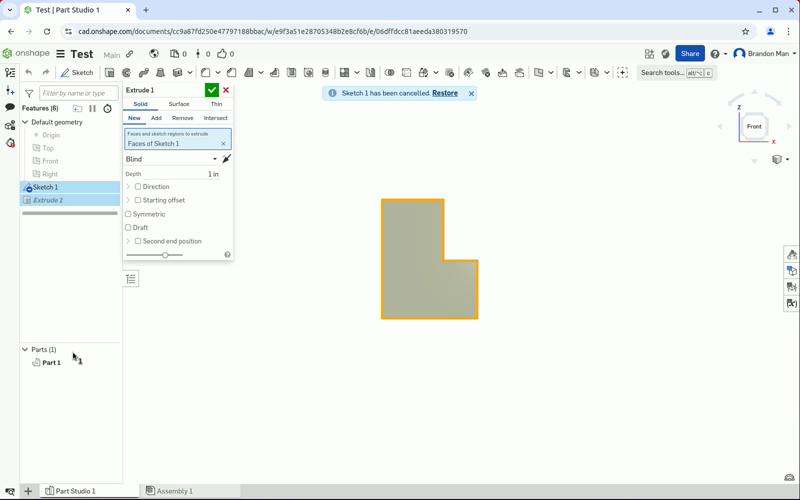
mouse_move(143, 106)
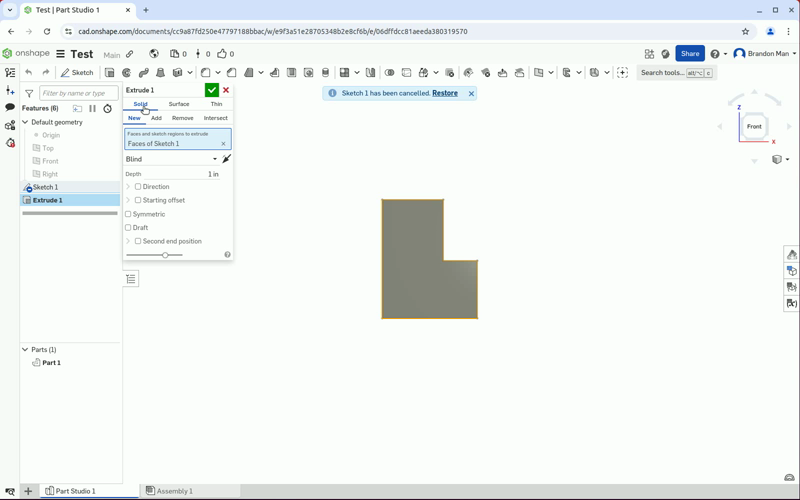
click(143, 106)
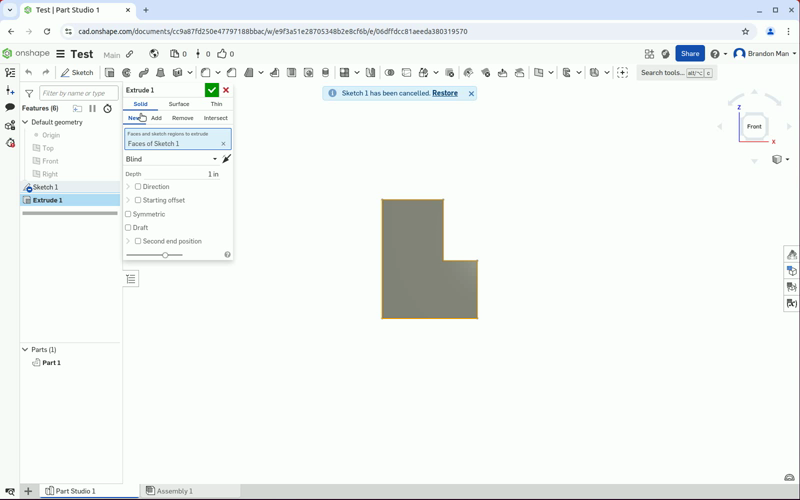
mouse_move(137, 120)
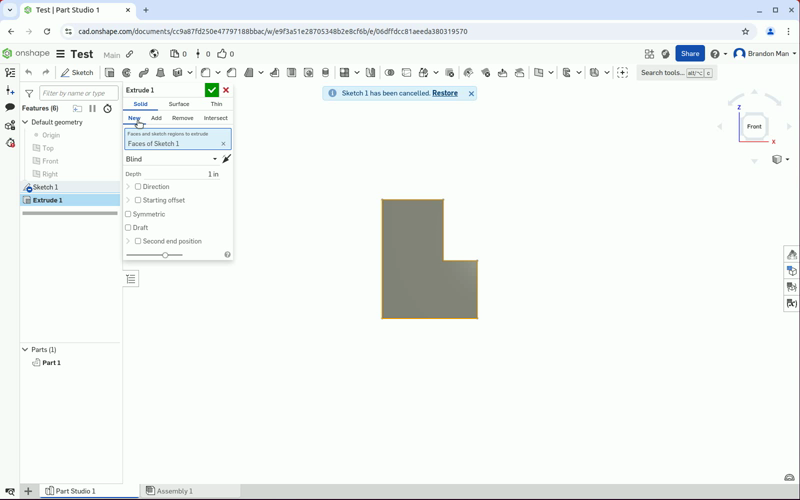
click(137, 120)
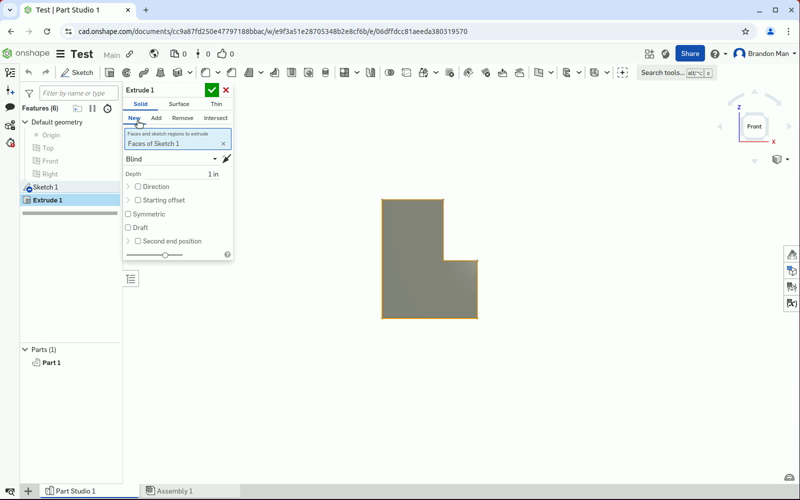
key(tab, 4)
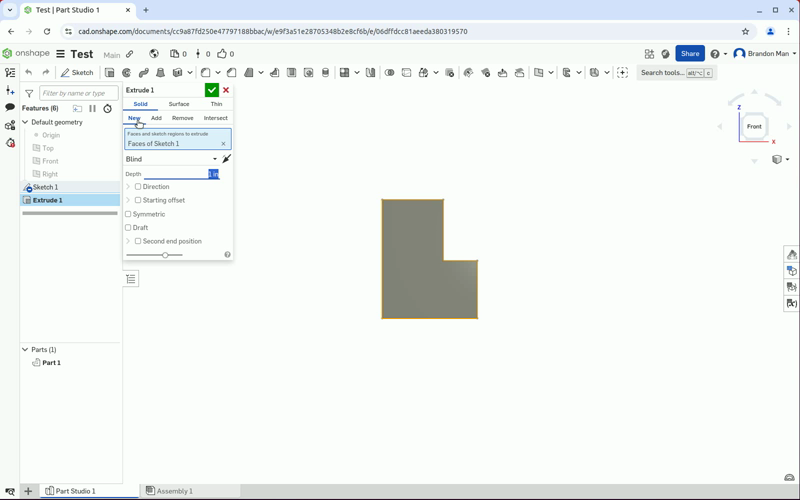
text(-23.108)
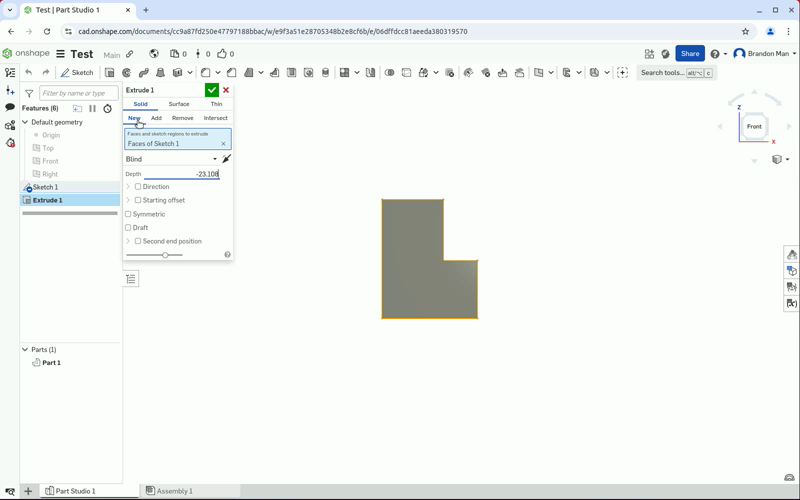
key(enter)
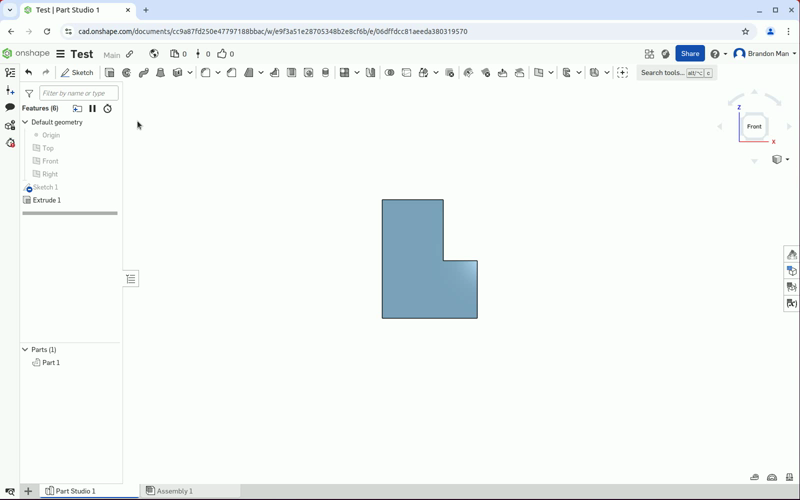
key(shift+h)
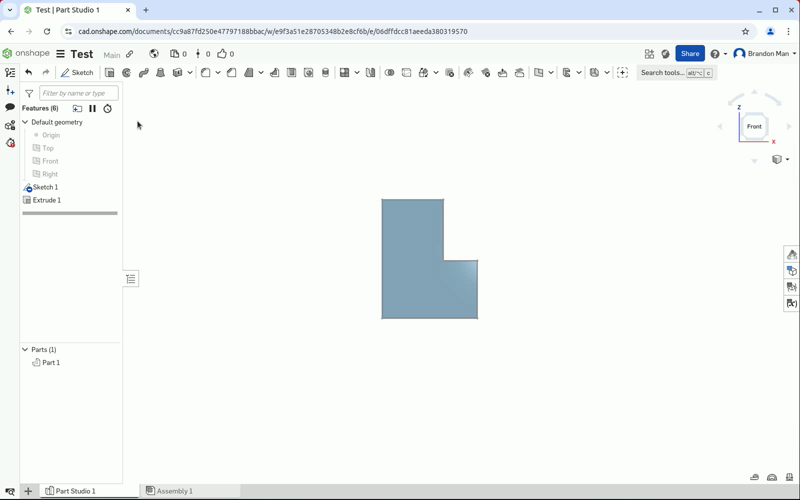
key(shift+h)
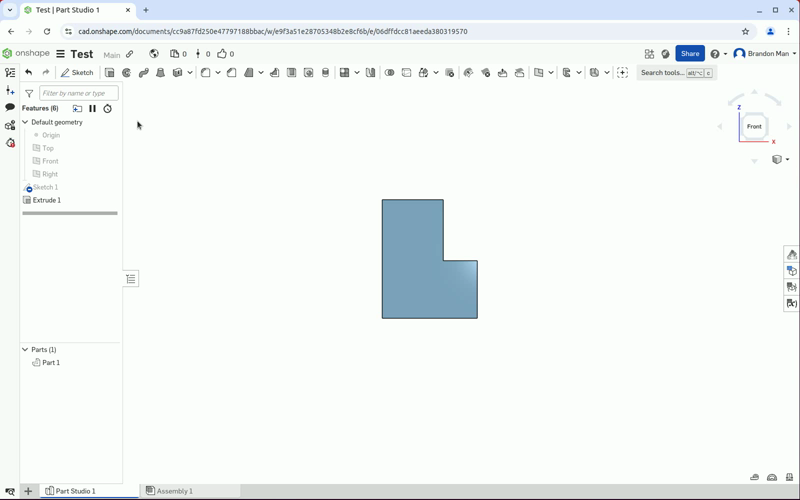
mouse_move(73, 189)
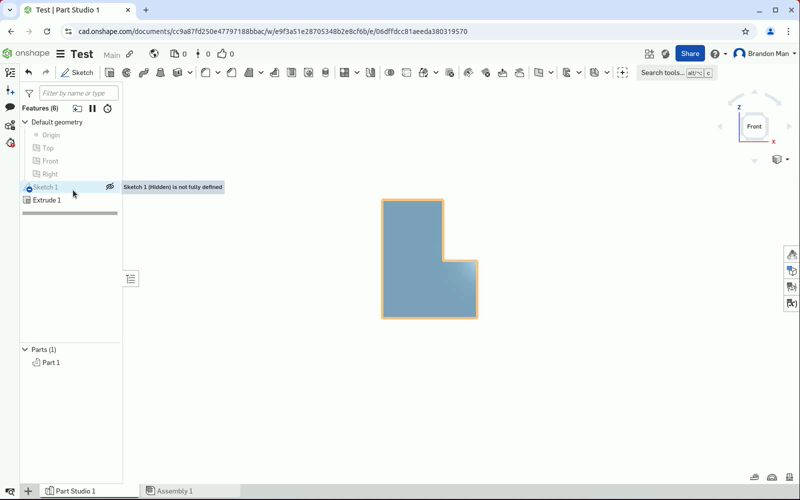
click(73, 189)
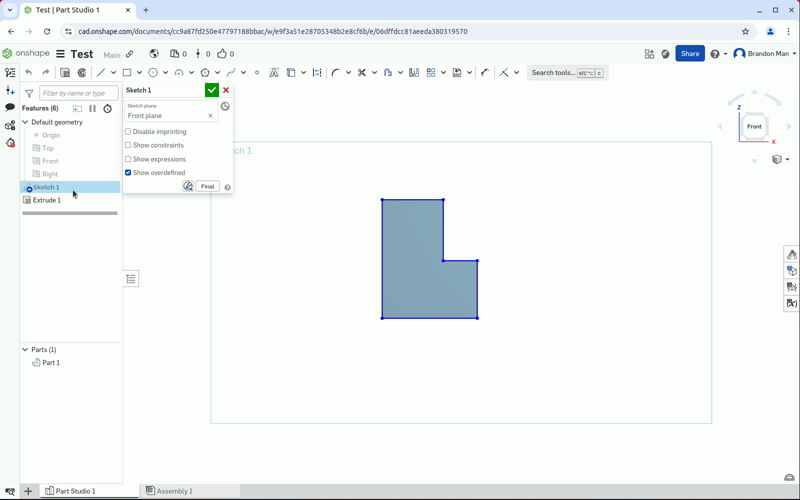
mouse_move(229, 92)
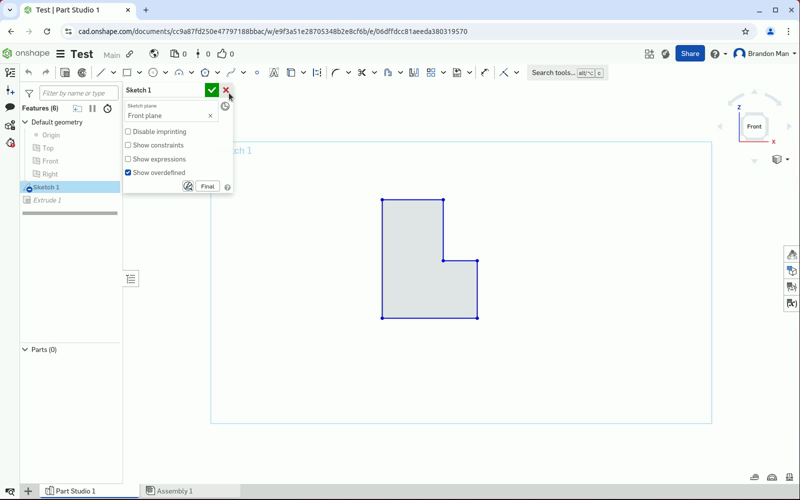
click(229, 92)
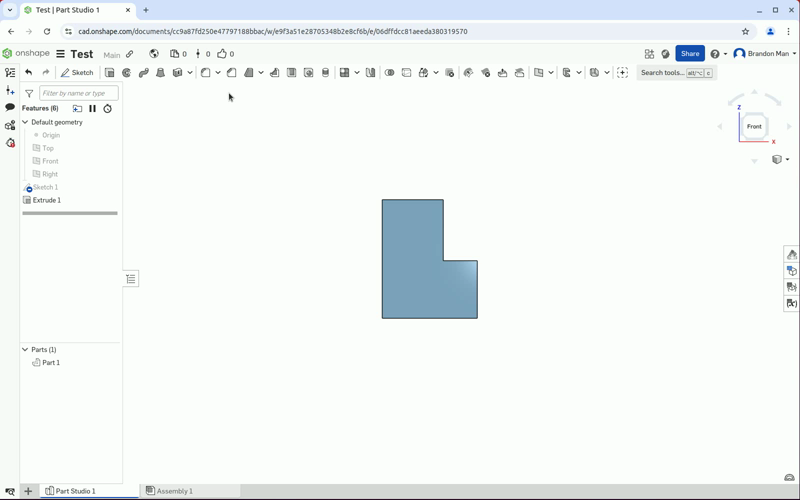
mouse_move(73, 352)
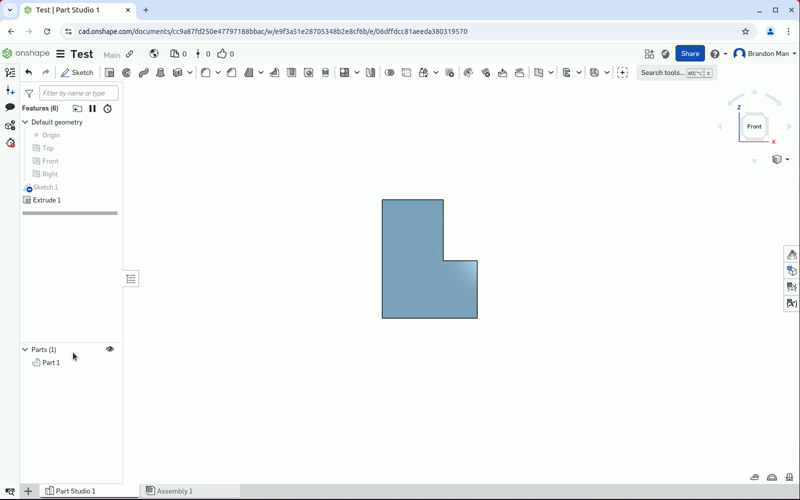
key(y)
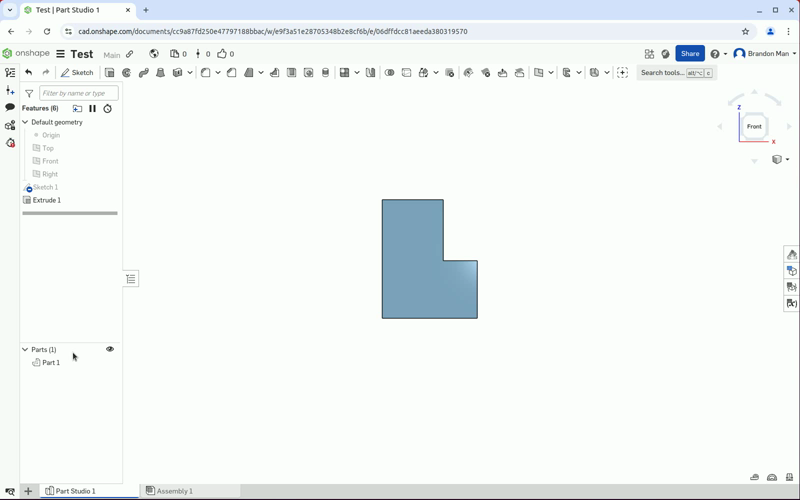
key(shift+p)
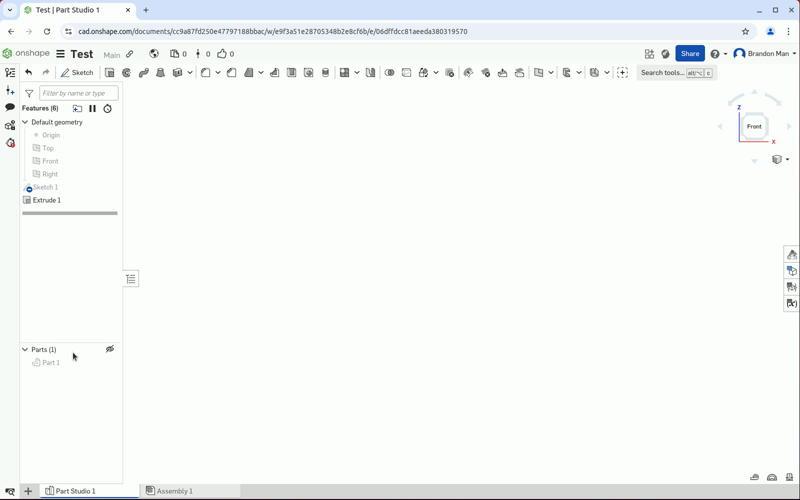
key(space)
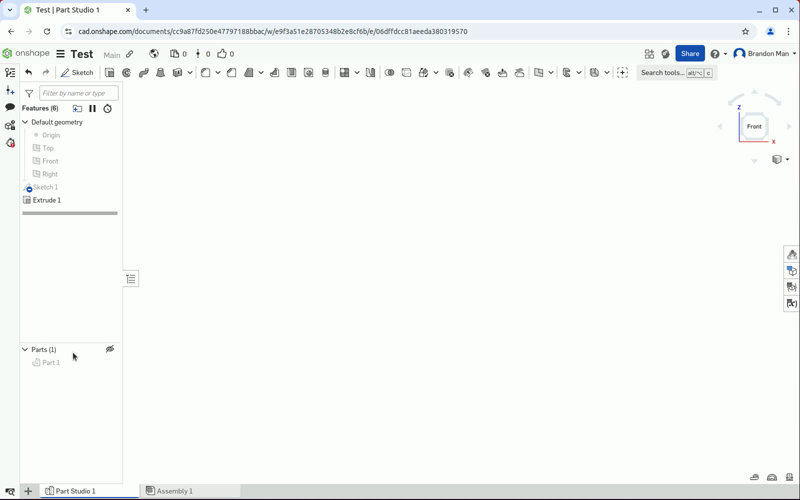
key_down(shift)
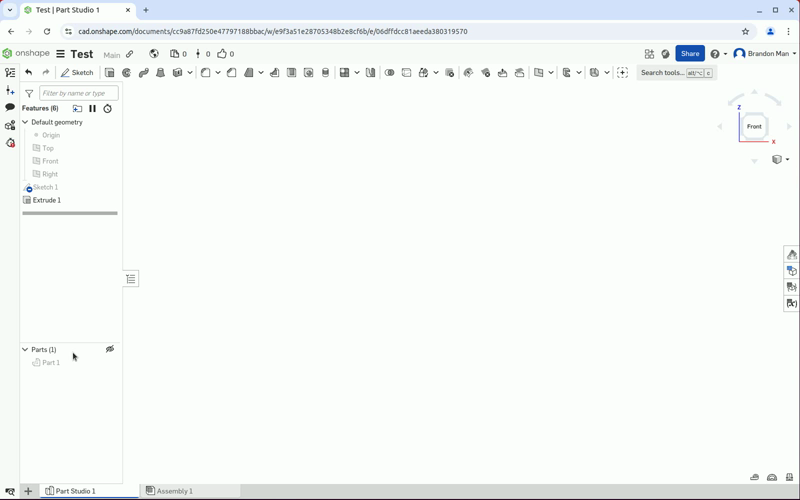
key(left)
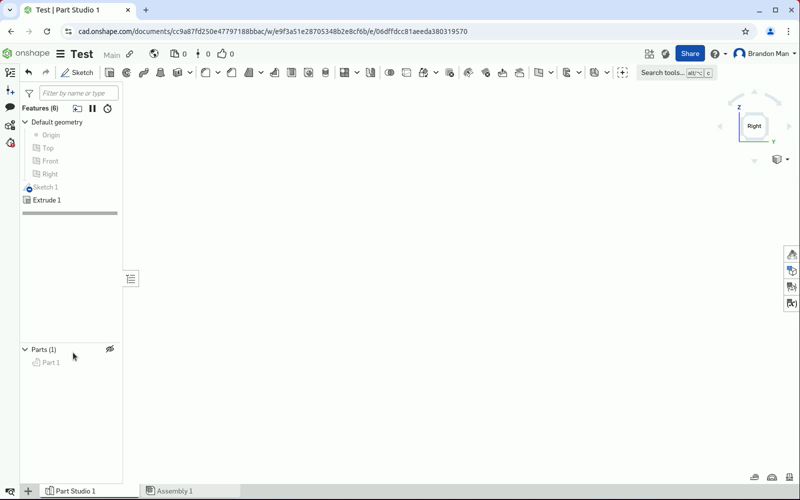
key_up(shift)
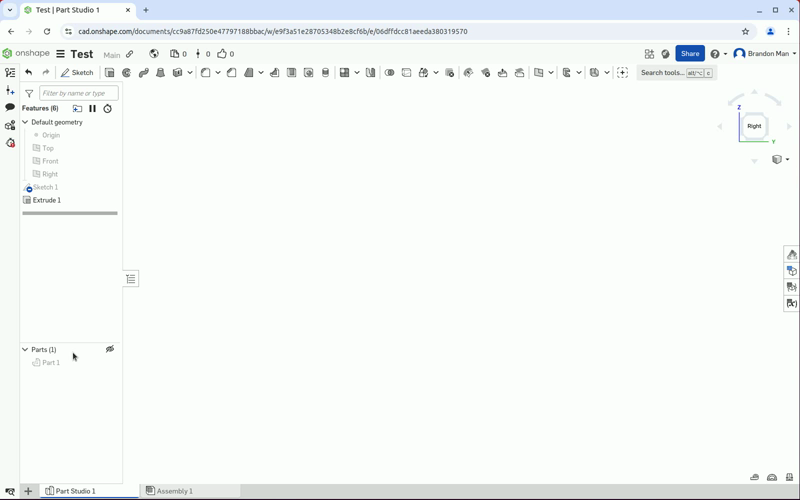
mouse_move(73, 352)
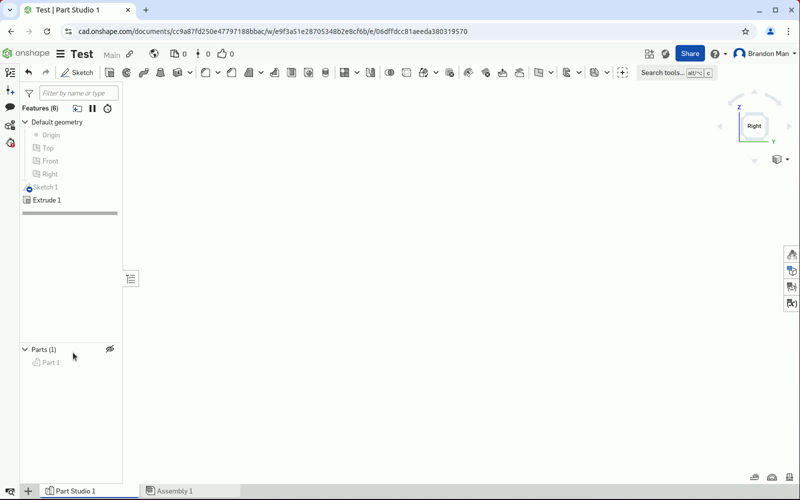
key(shift+y)
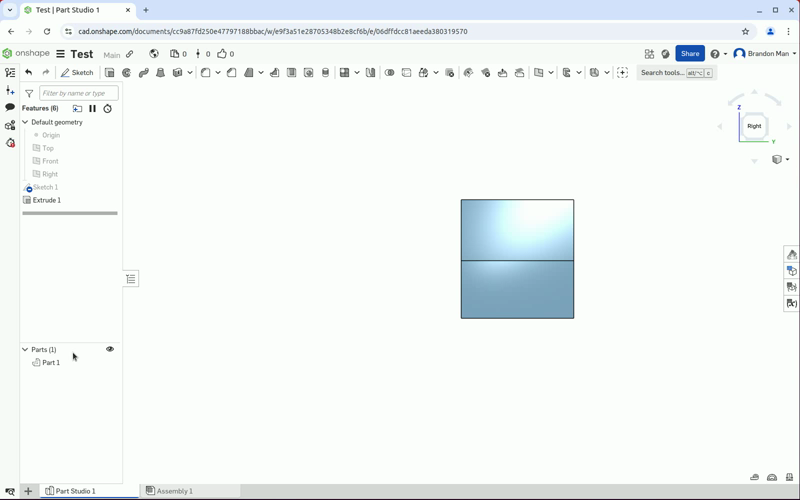
mouse_move(541, 75)
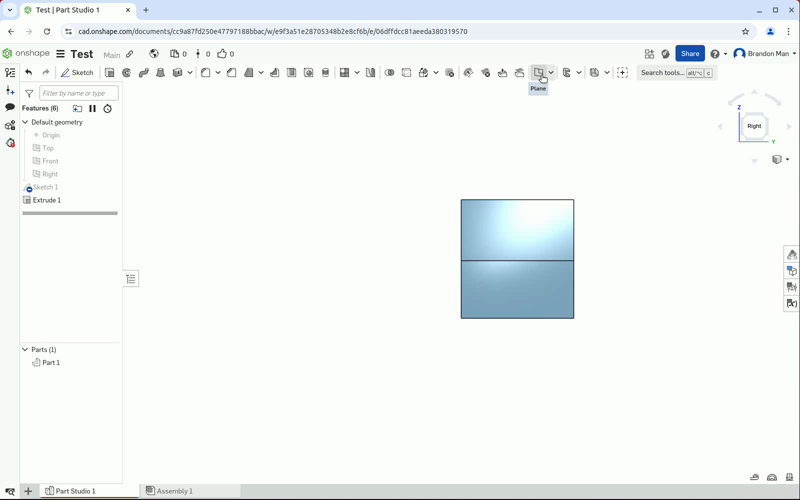
click(541, 75)
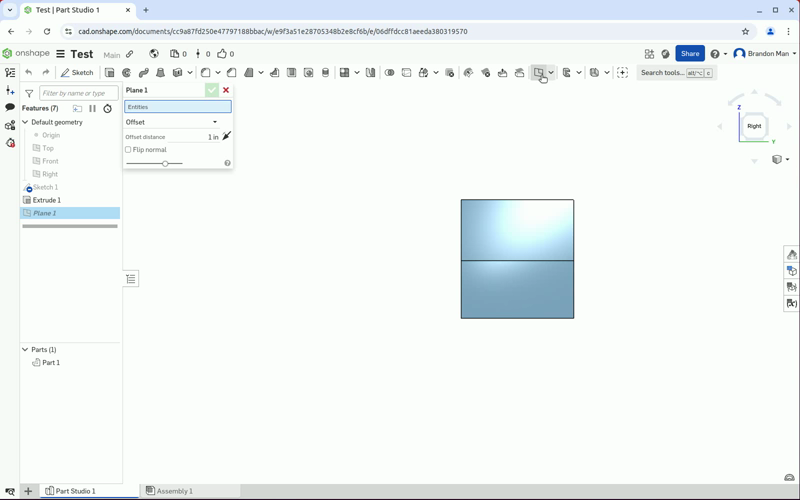
mouse_move(73, 176)
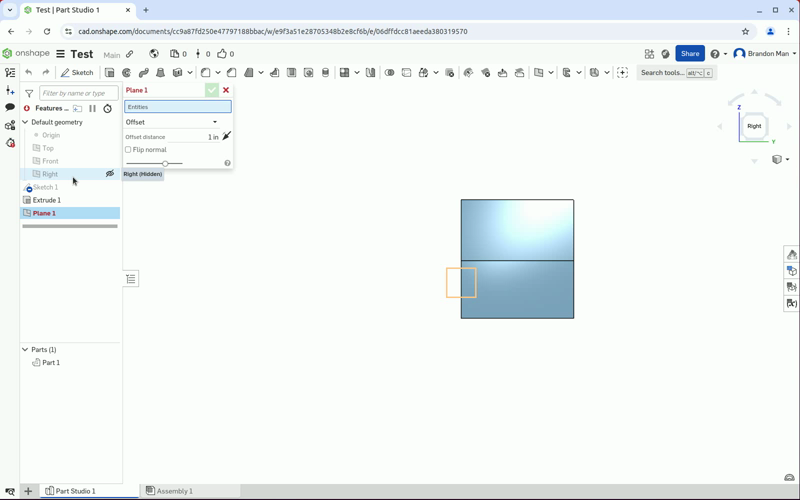
click(73, 176)
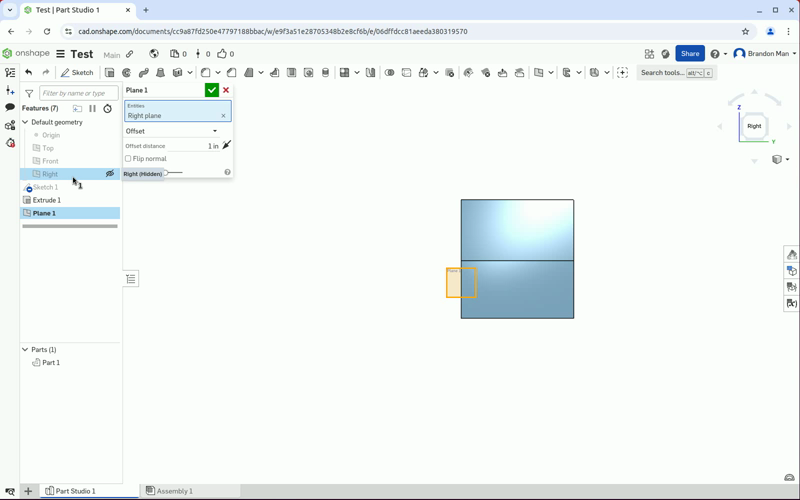
key(tab, 2)
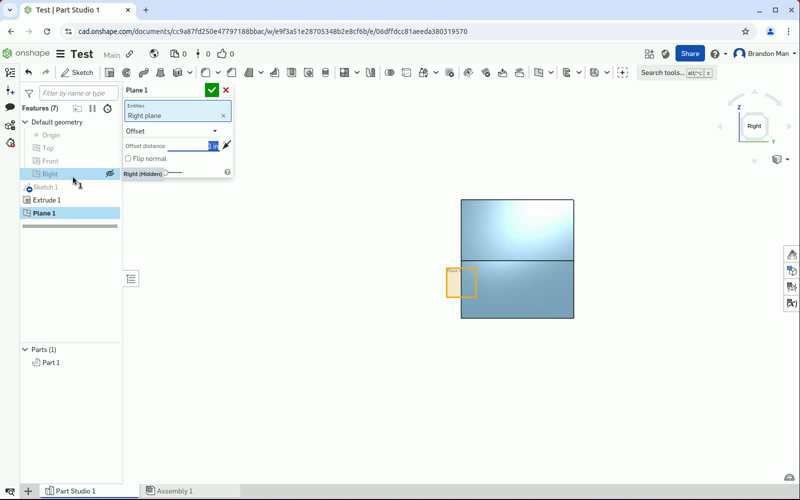
text(3.143)
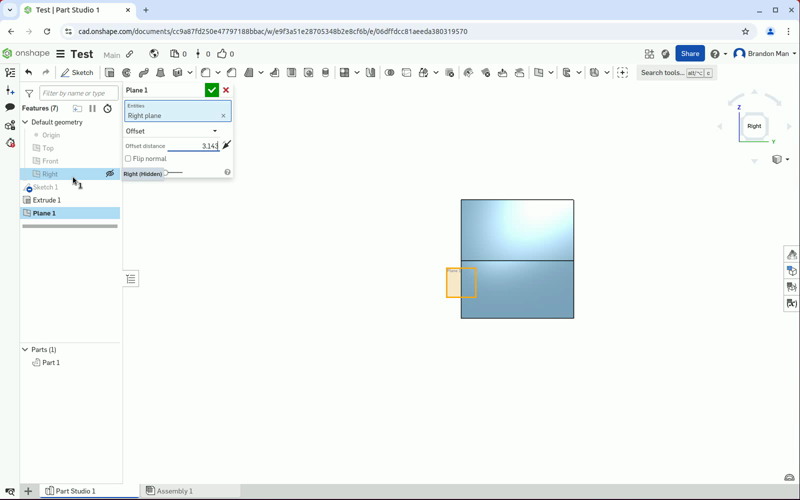
key(enter, 2)
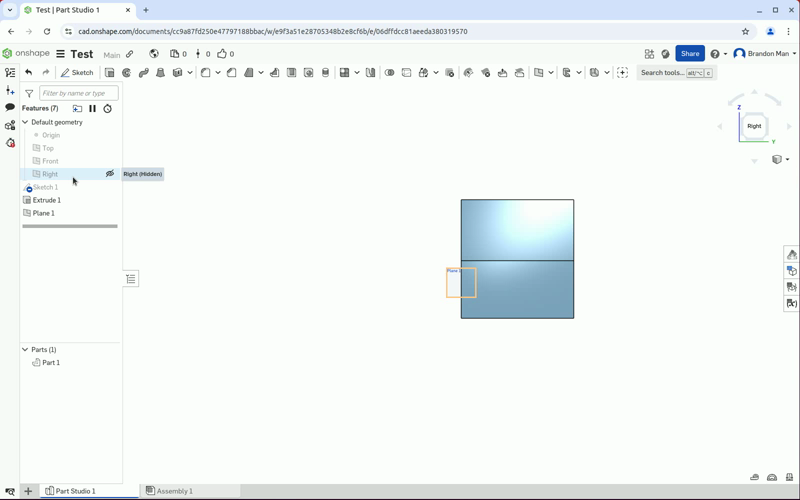
key(shift+s)
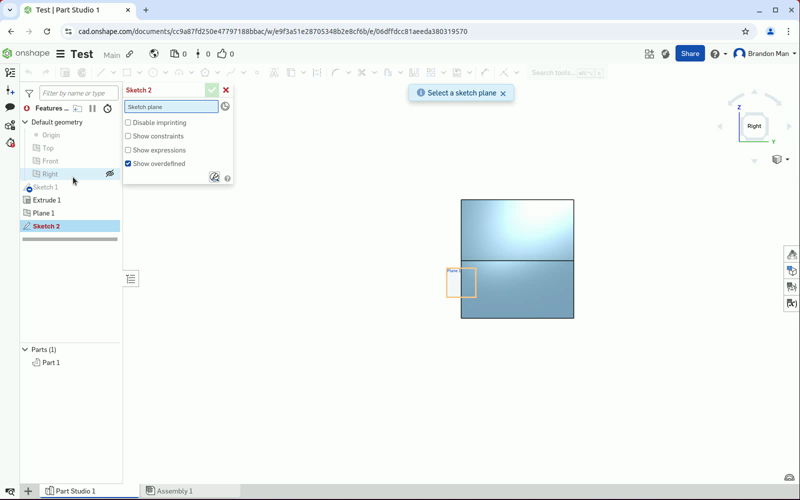
mouse_move(73, 215)
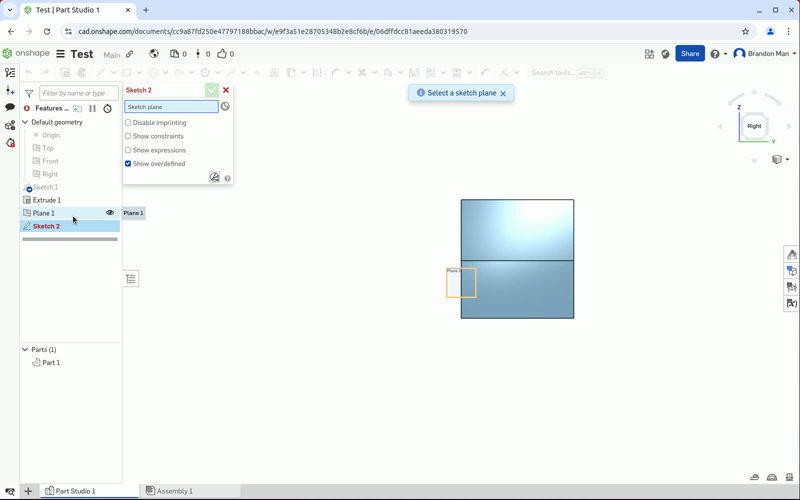
click(73, 215)
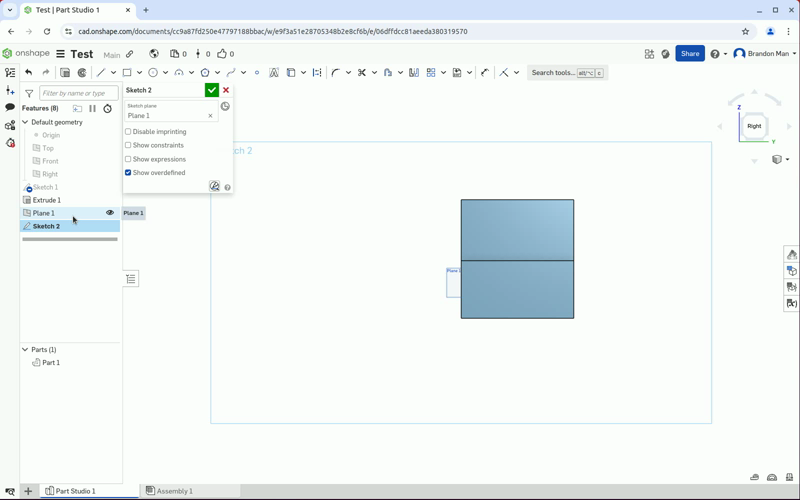
mouse_move(73, 352)
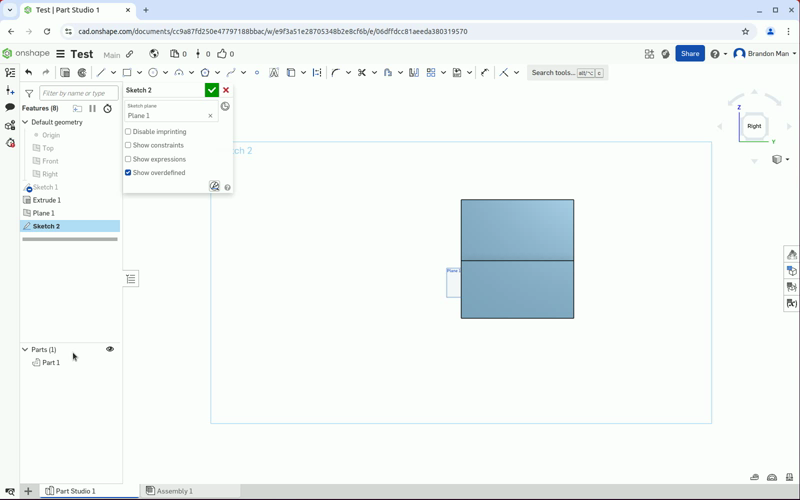
key(y)
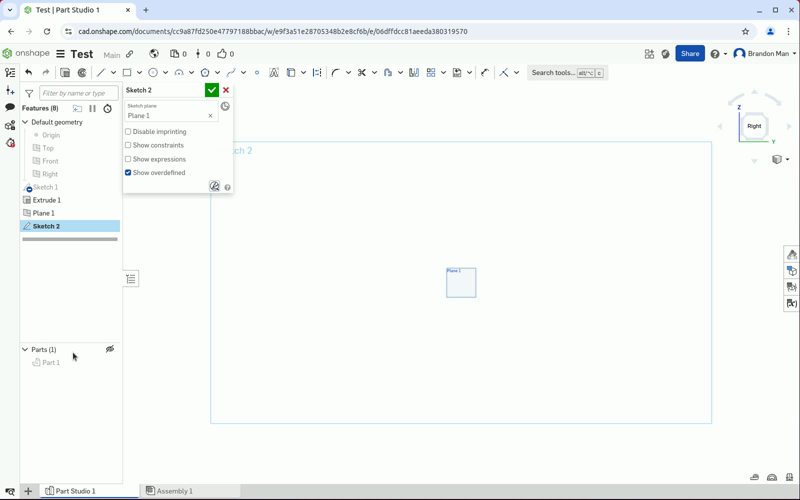
key(l)
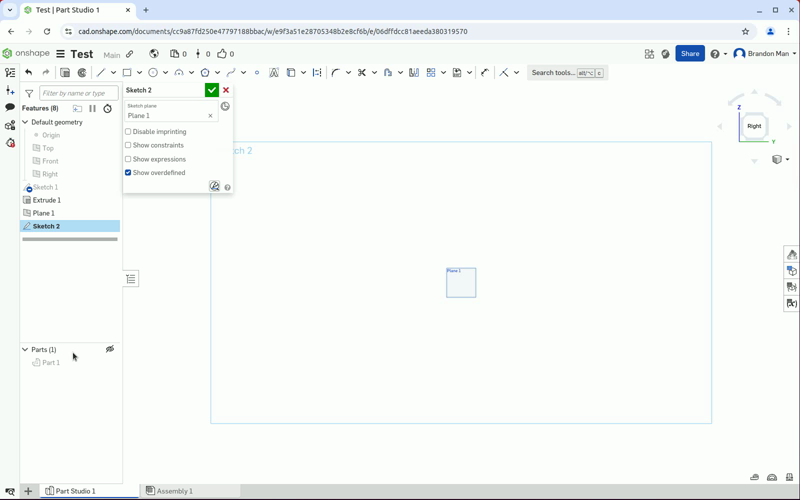
key_down(shift)
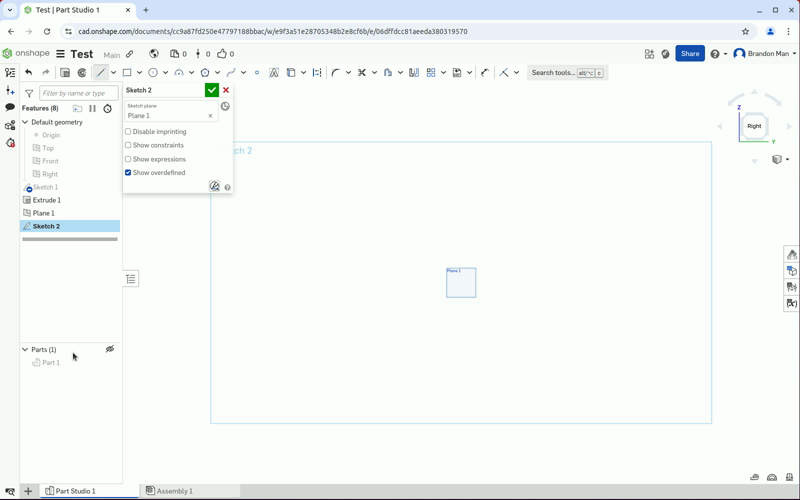
mouse_move(498, 318)
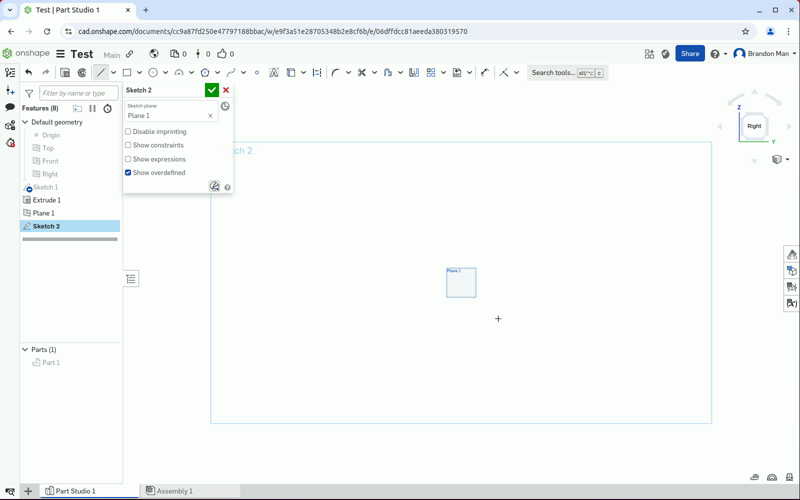
click(498, 318)
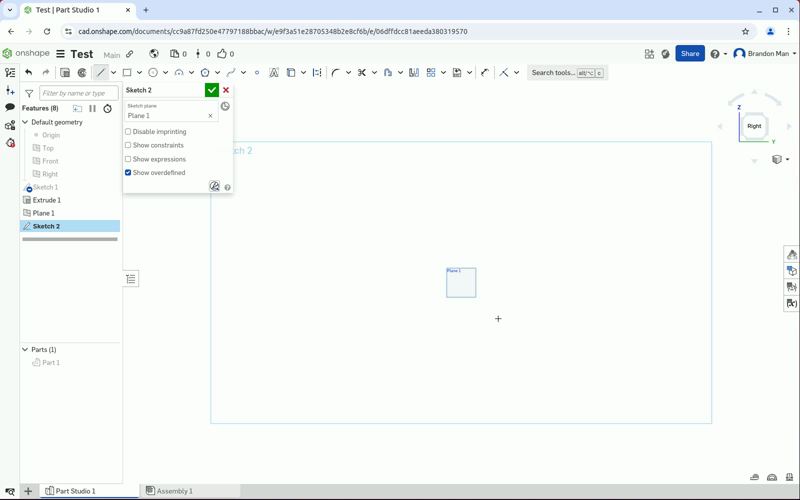
key_up(shift)
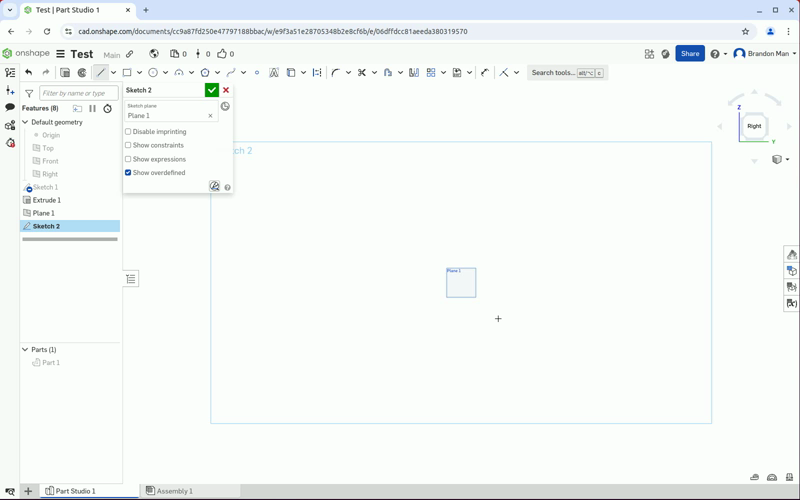
key_down(shift)
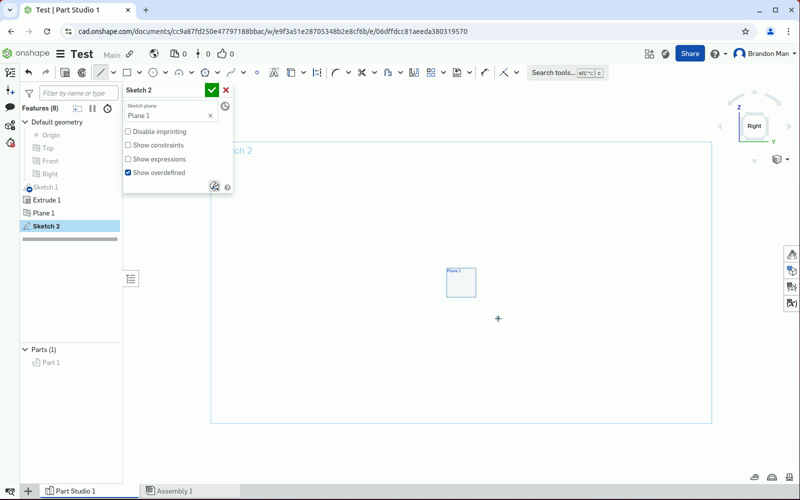
mouse_move(573, 318)
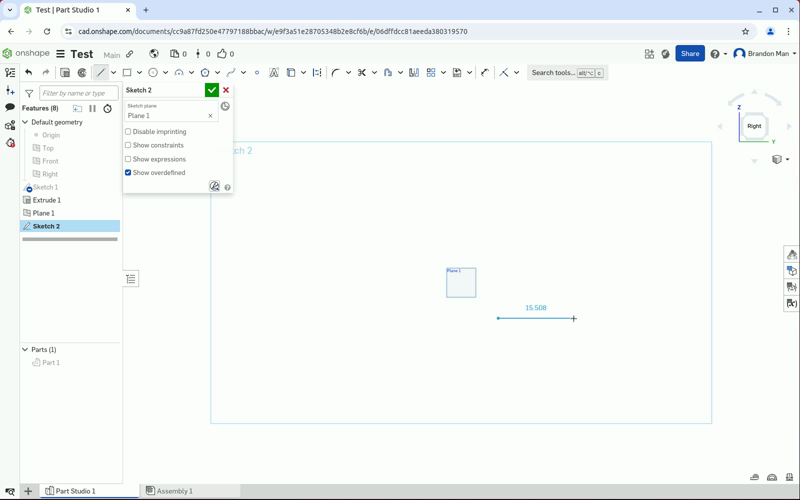
click(573, 318)
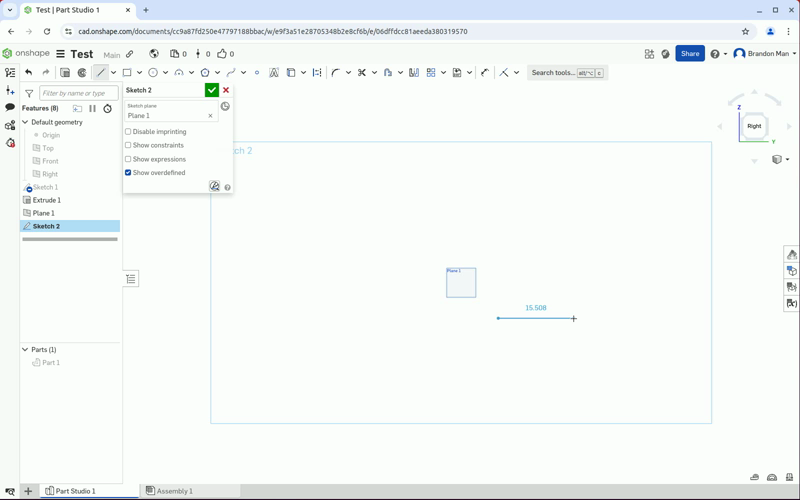
key_up(shift)
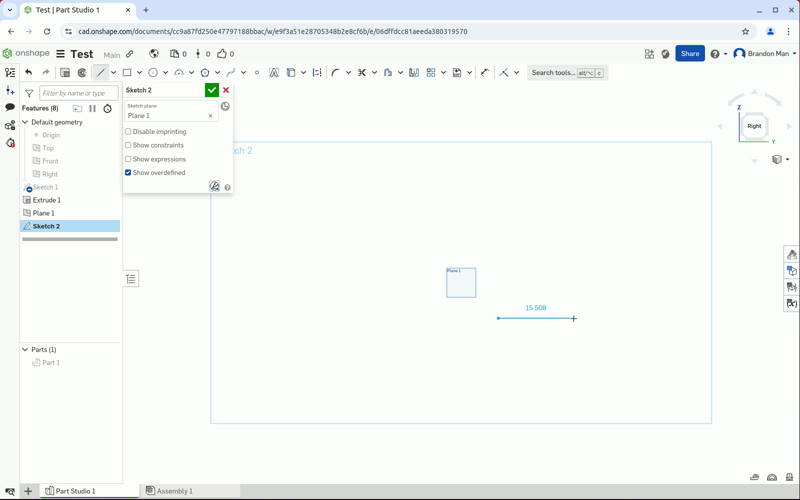
key_down(shift)
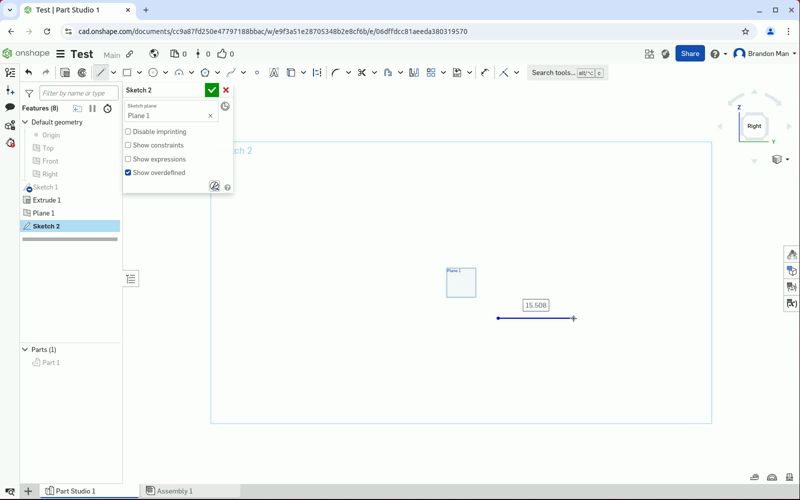
mouse_move(589, 318)
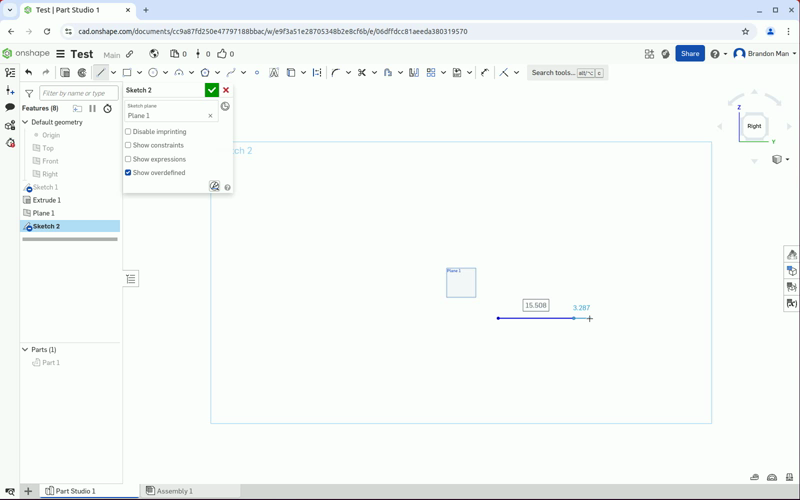
mouse_move(573, 260)
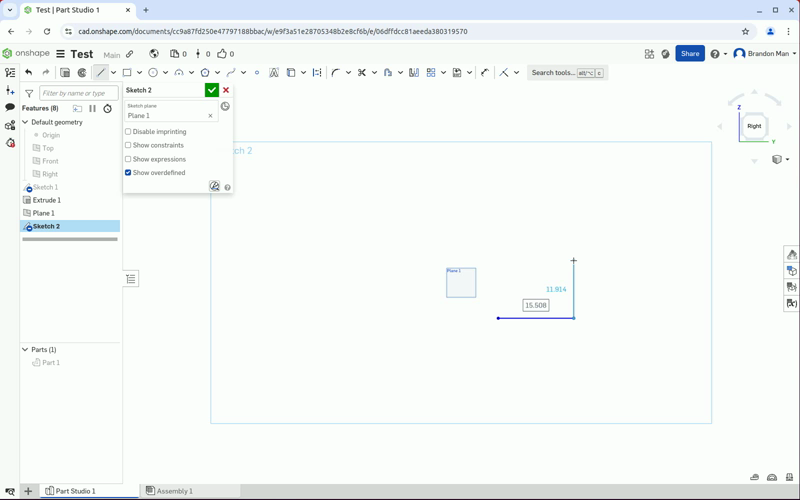
click(573, 260)
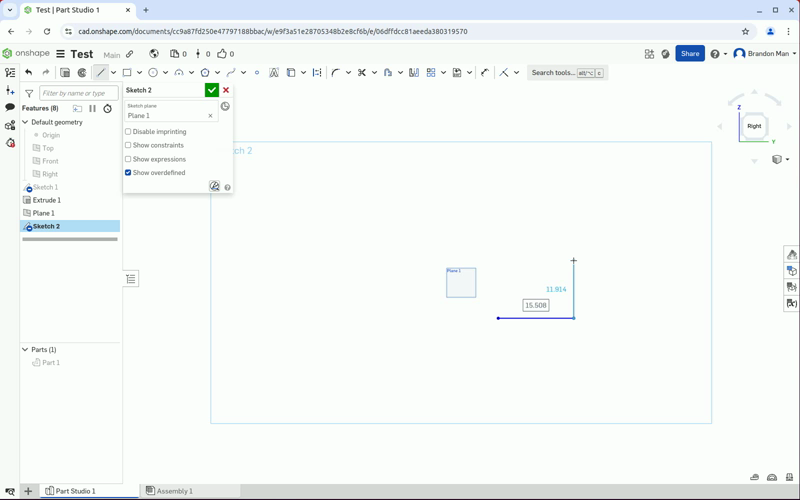
key_up(shift)
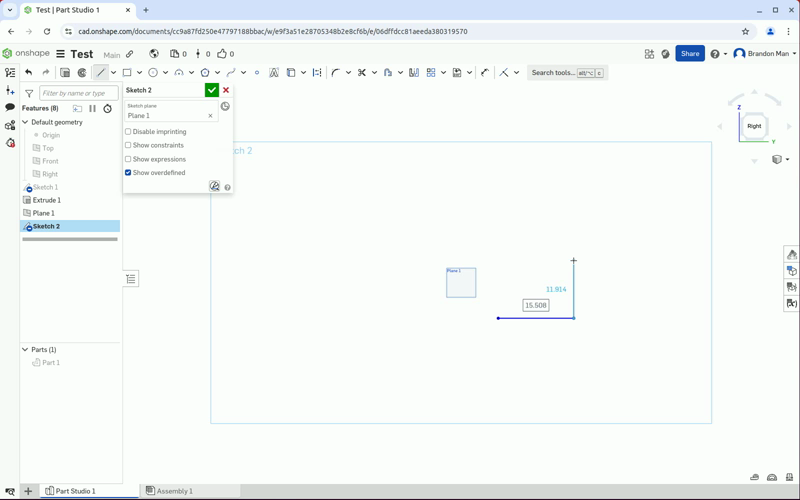
key_down(shift)
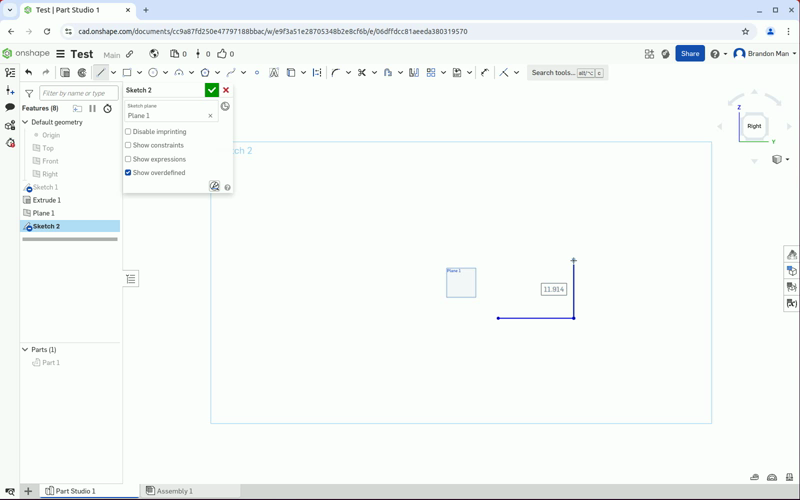
mouse_move(498, 260)
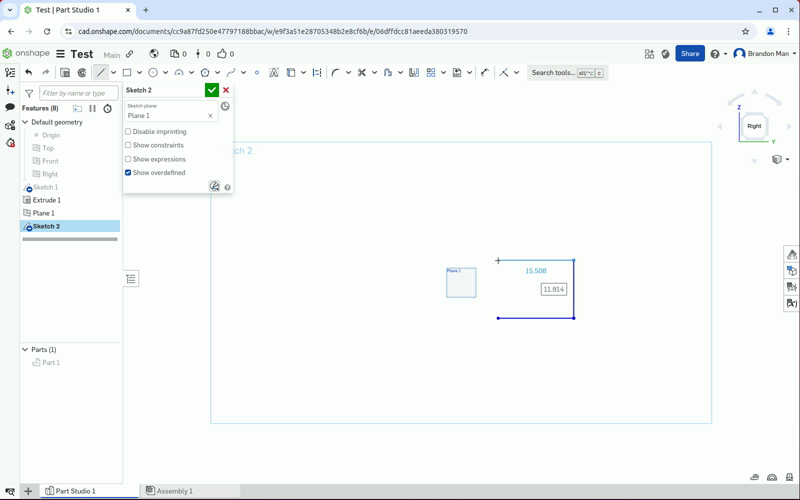
click(498, 260)
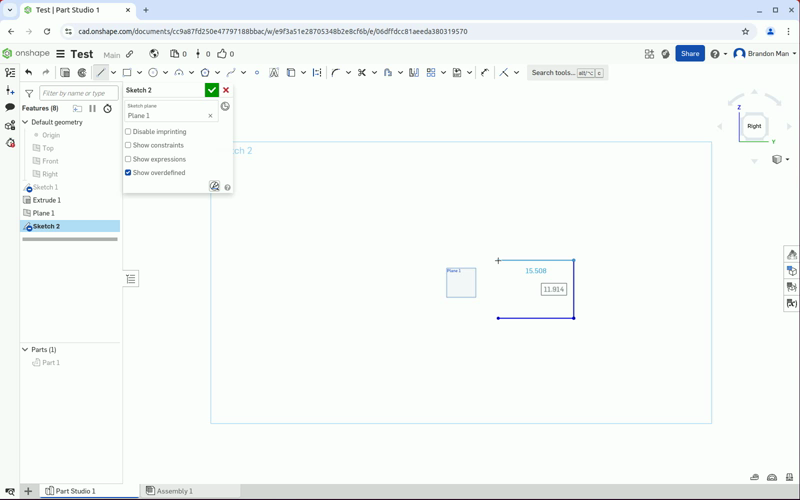
key_up(shift)
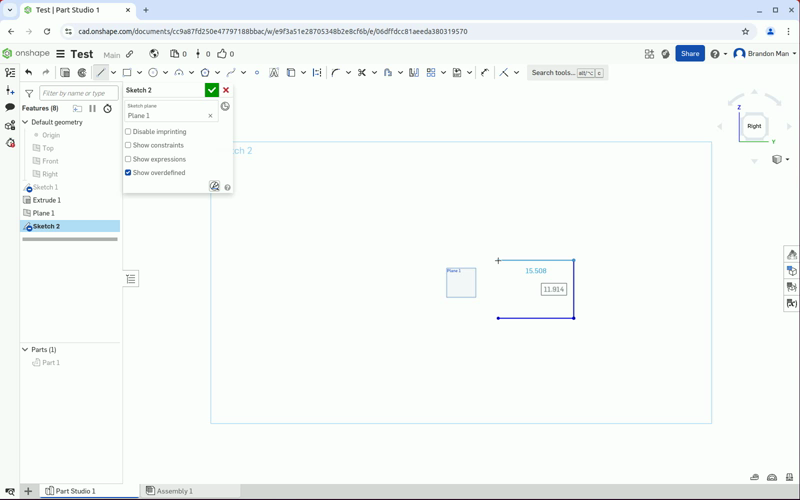
mouse_move(528, 260)
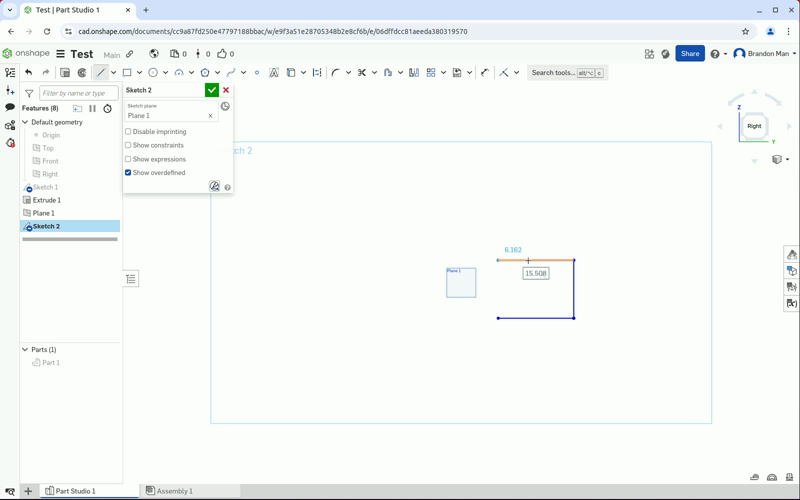
key_down(shift)
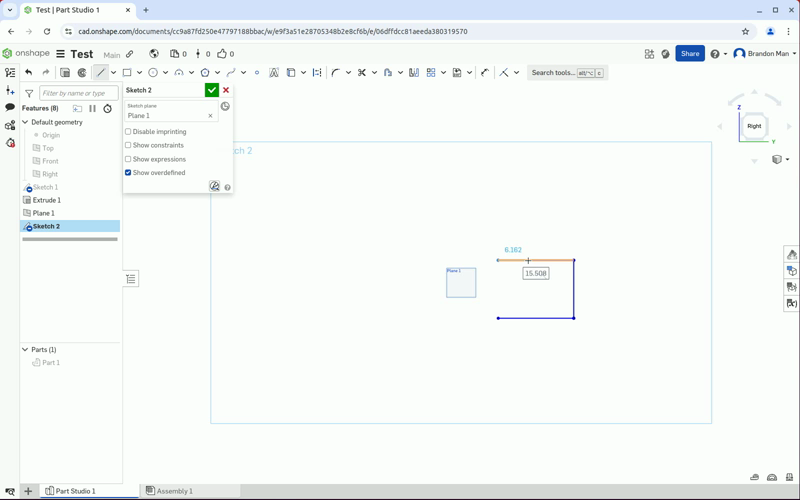
mouse_move(498, 318)
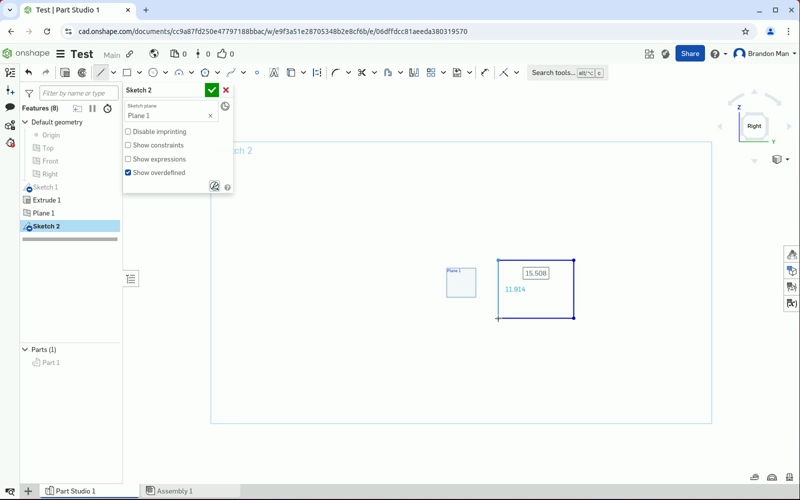
key_up(shift)
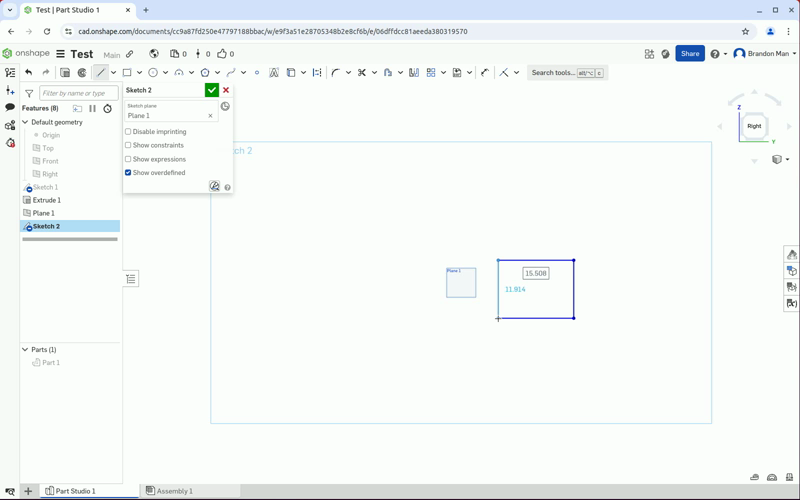
click(498, 318)
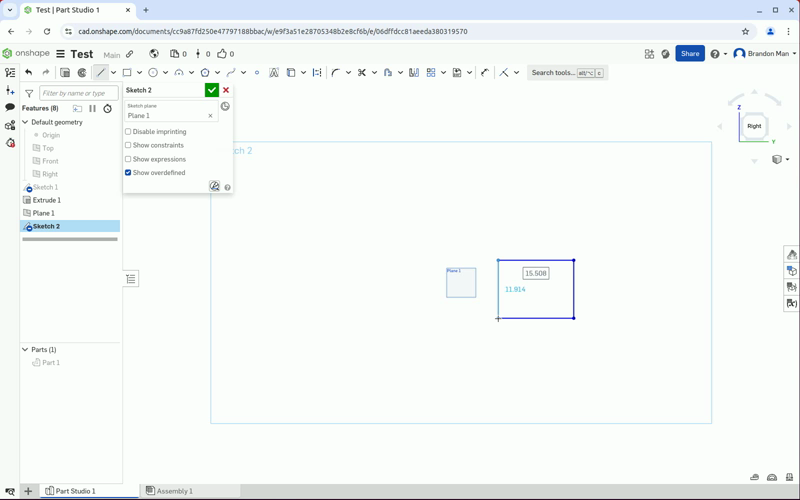
key(esc)
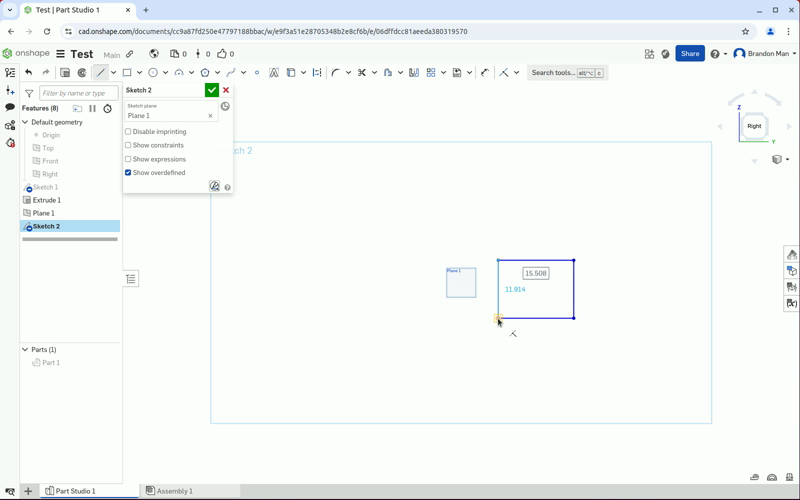
mouse_move(565, 266)
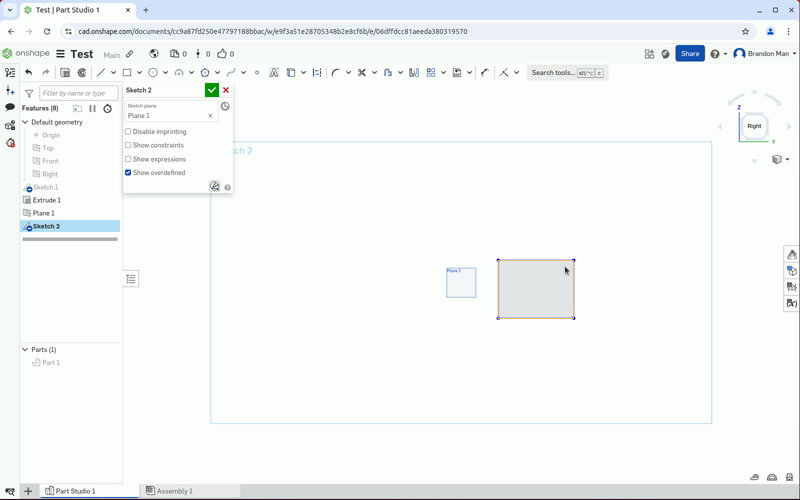
click(565, 266)
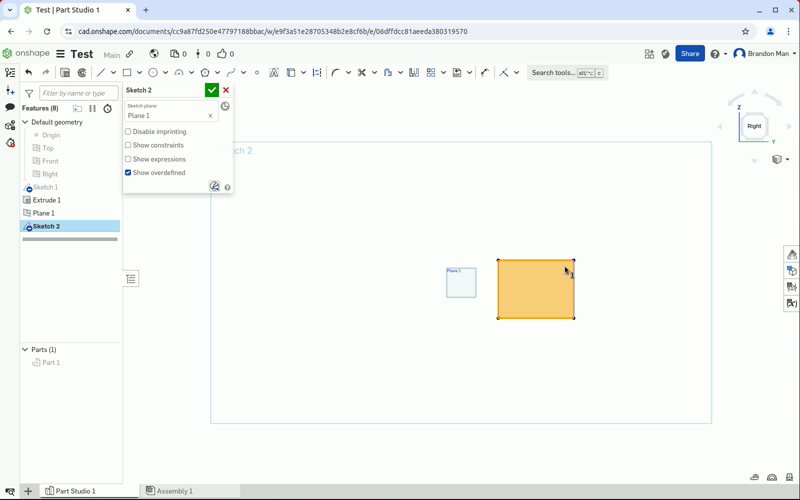
mouse_move(73, 352)
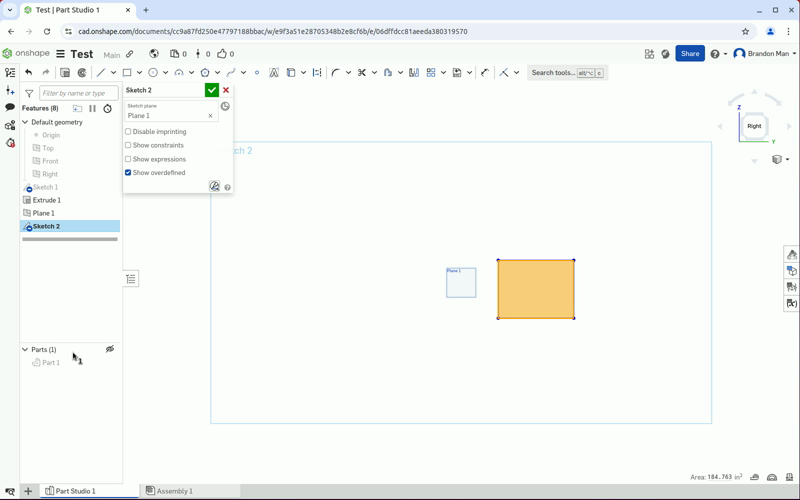
key(shift+y)
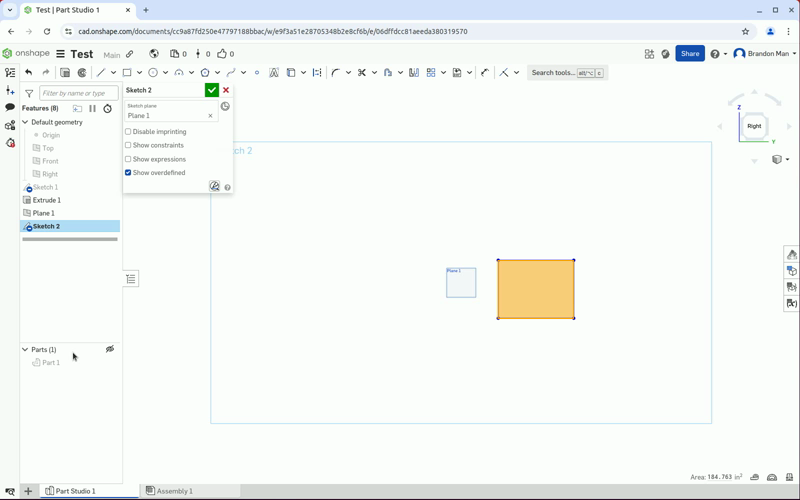
key(shift+e)
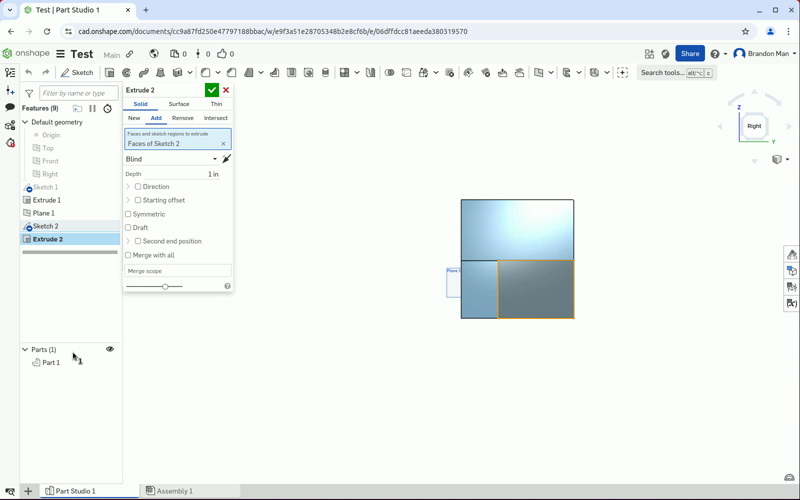
mouse_move(143, 106)
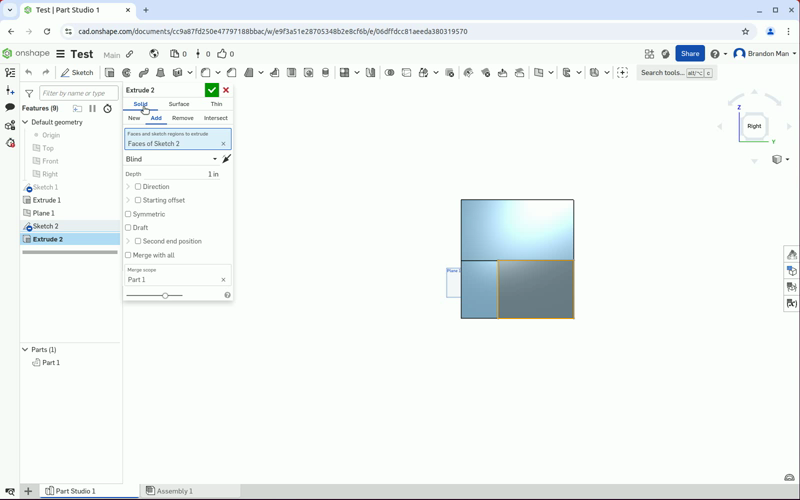
click(143, 106)
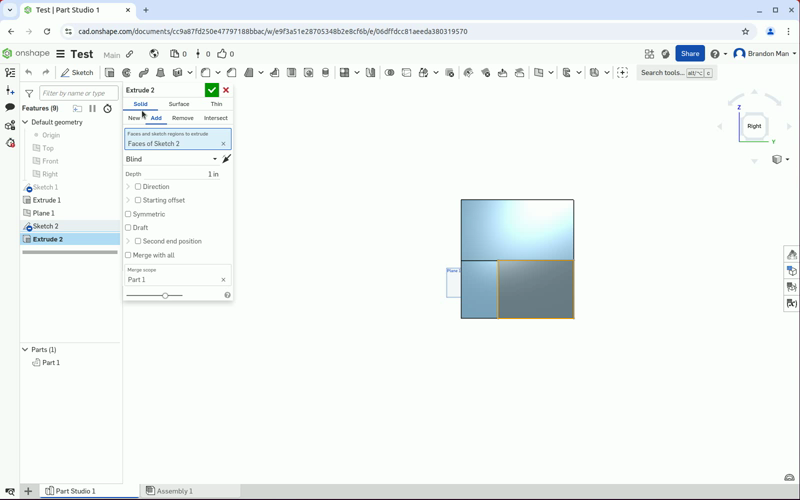
mouse_move(137, 120)
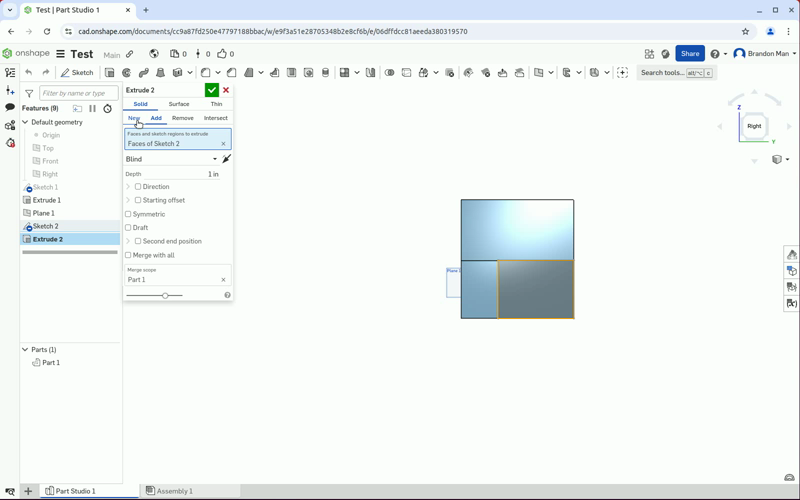
click(137, 120)
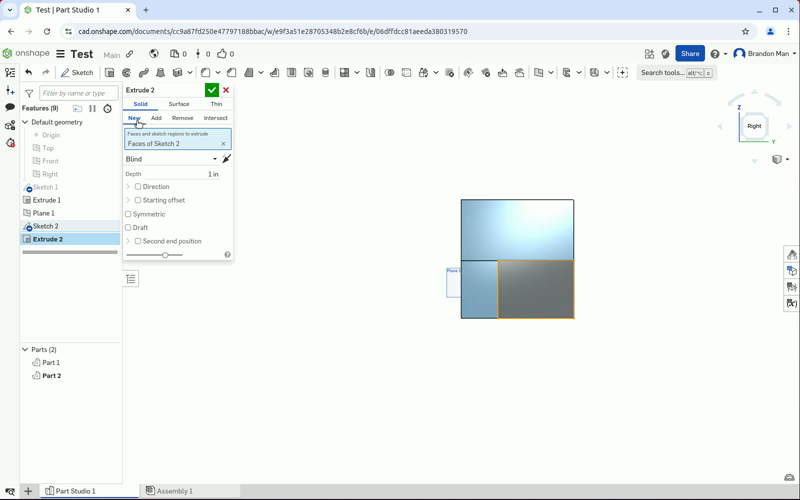
key(tab, 4)
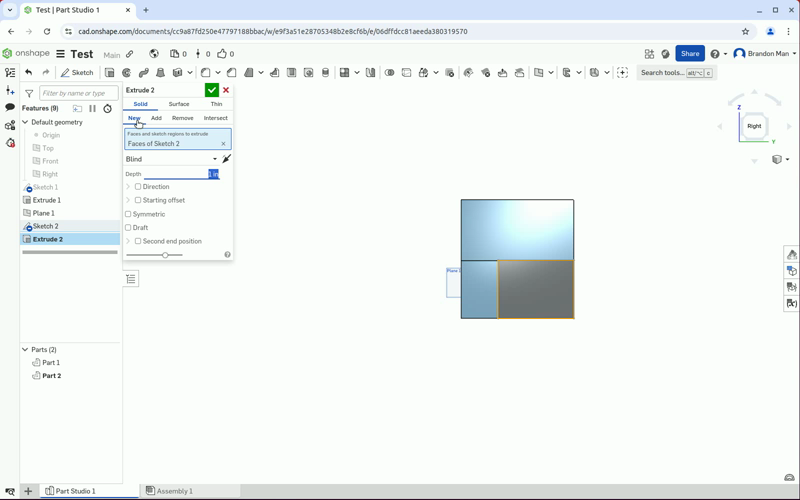
text(15.405)
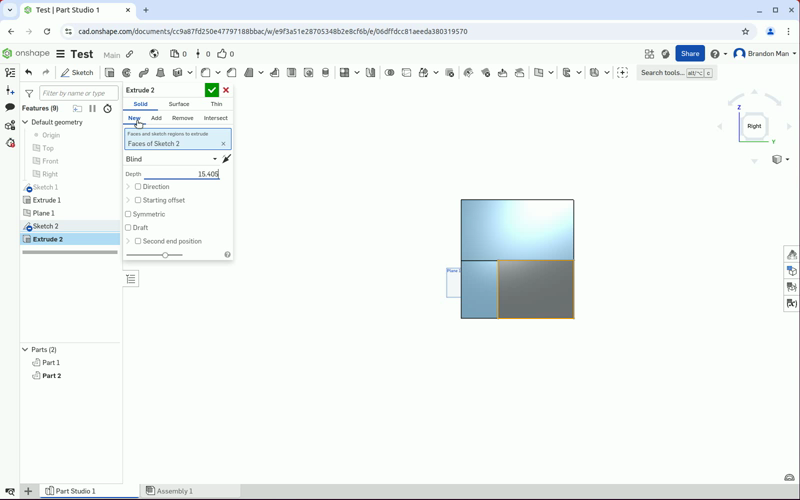
key(enter)
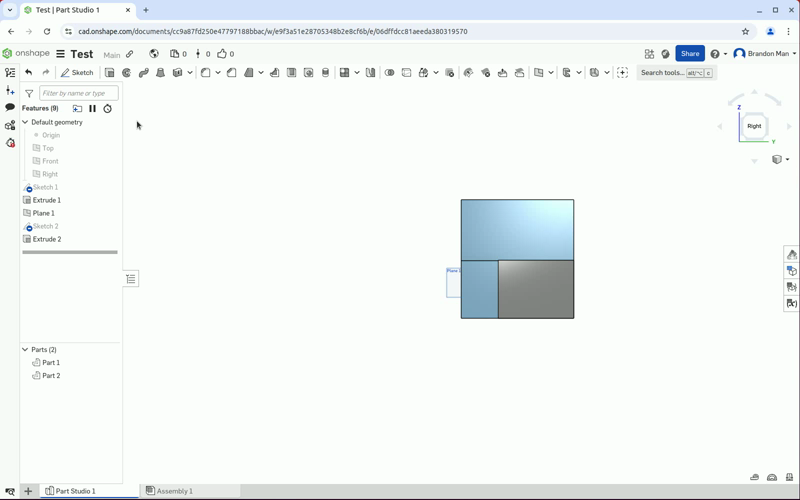
key(shift+h)
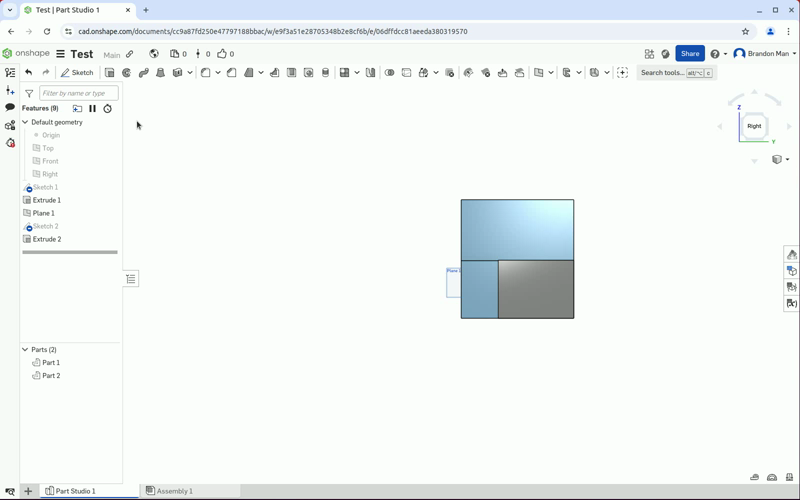
key(shift+h)
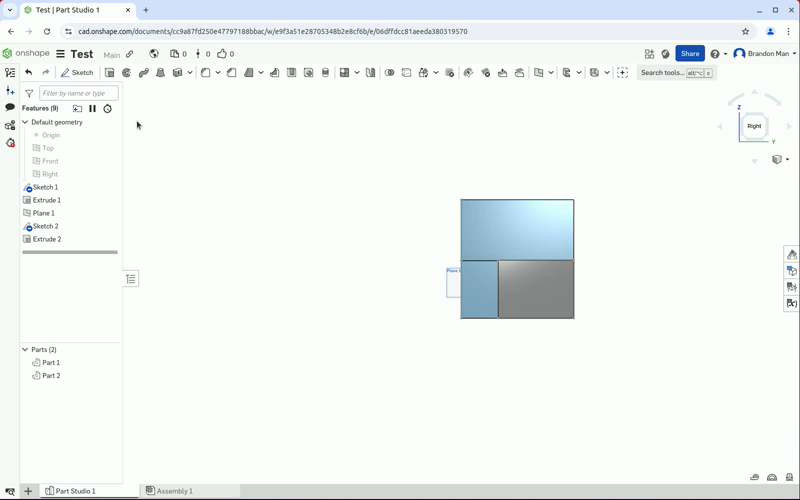
key(shift+7)
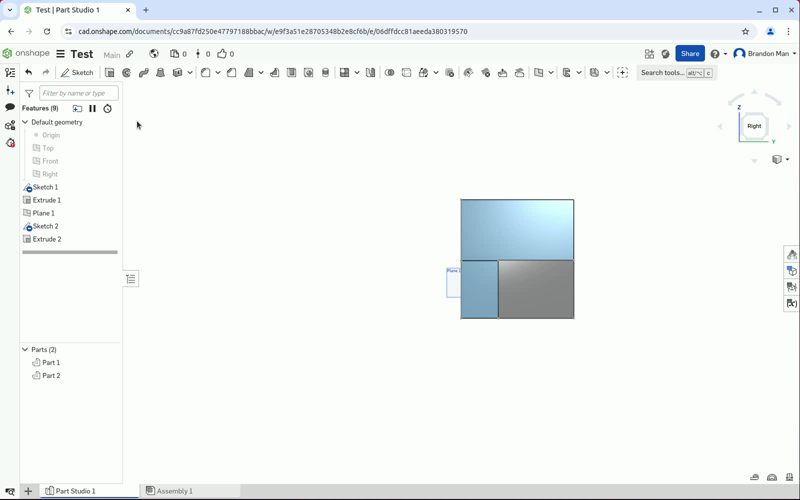
key(right, 2)
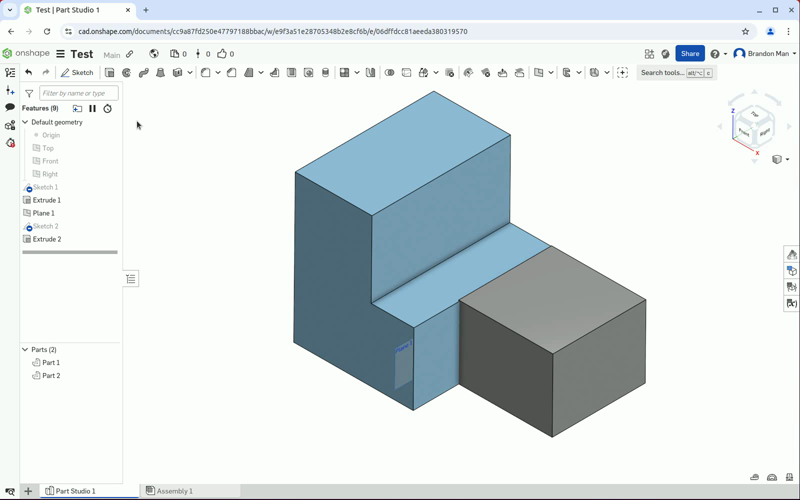
key(down, 2)
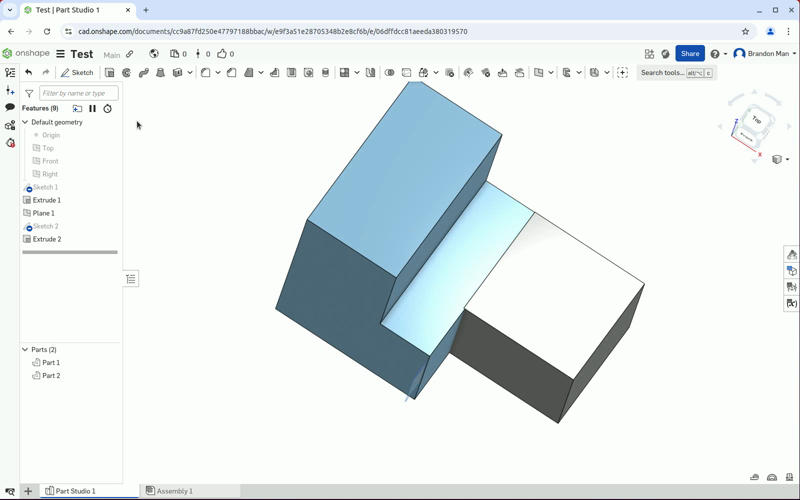
key(up, 2)
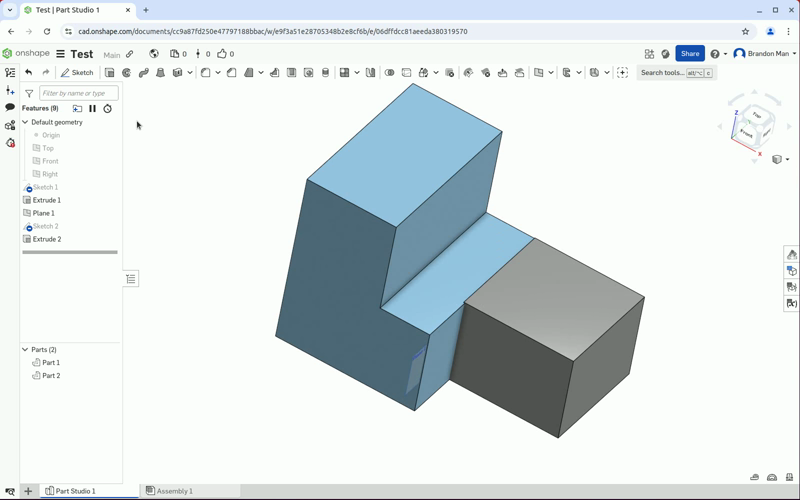
key(left, 2)
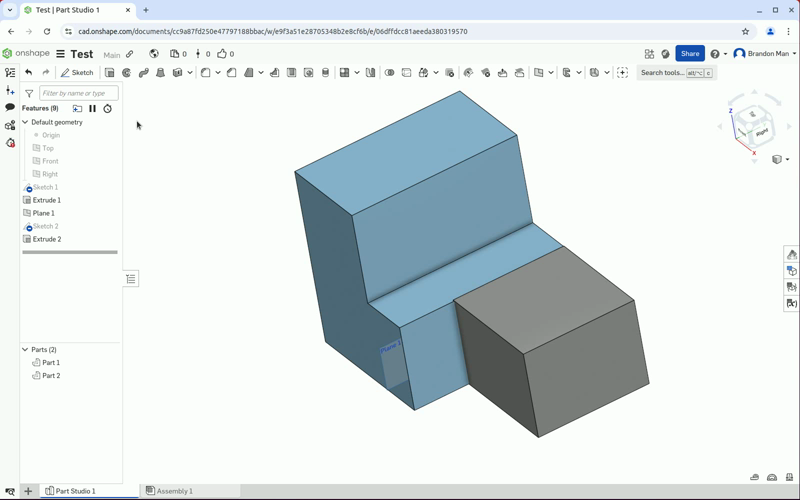
mouse_move(73, 189)
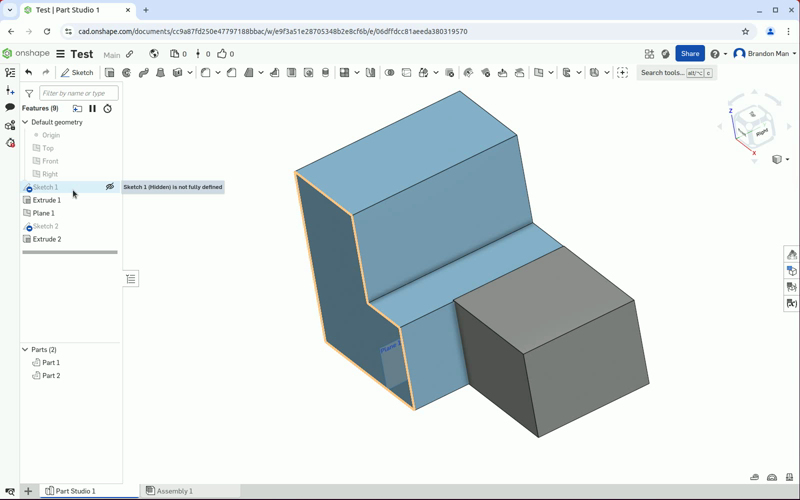
click(73, 189)